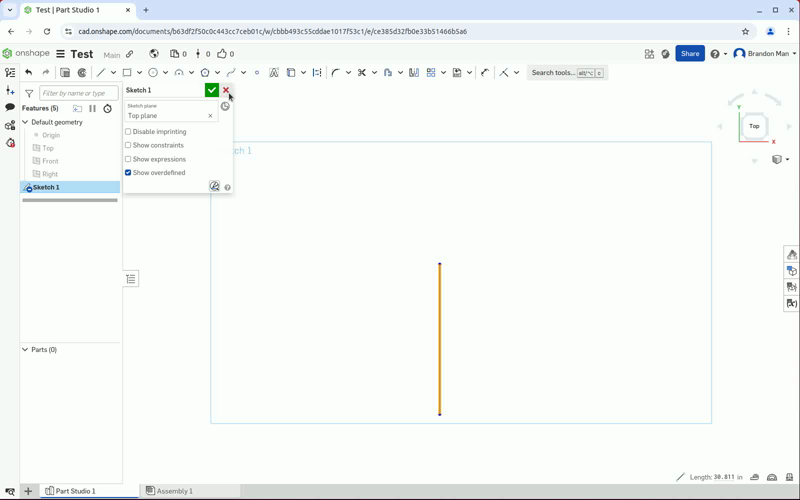
key(shift+h)
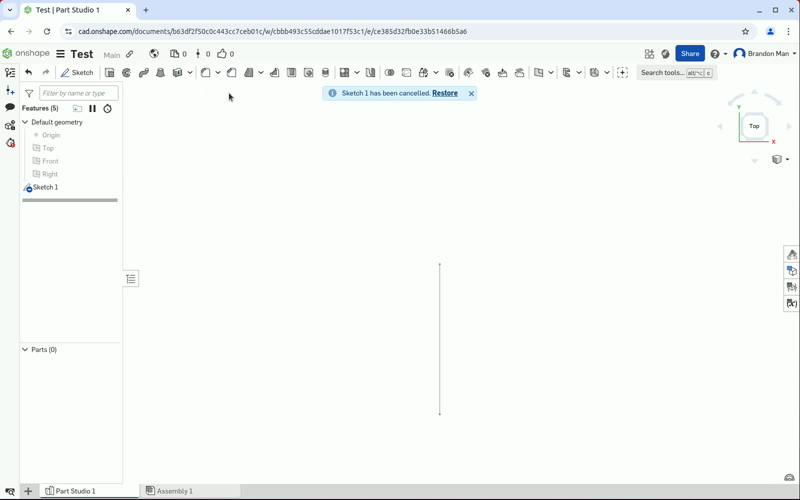
key(shift+s)
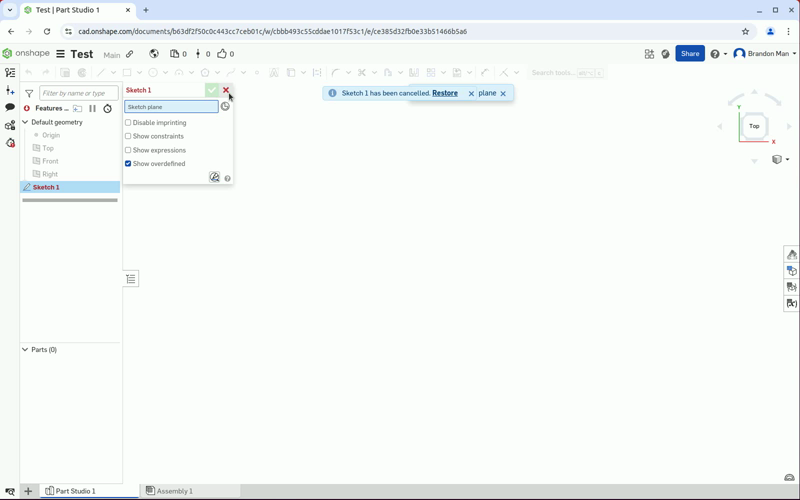
mouse_move(73, 150)
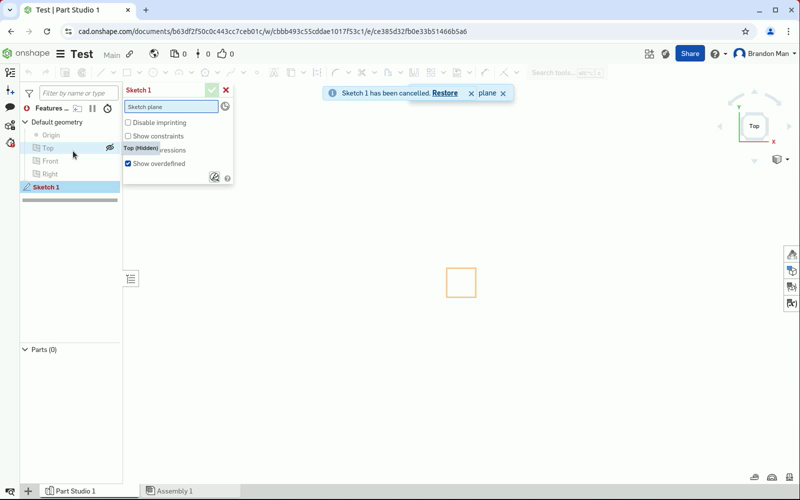
click(73, 150)
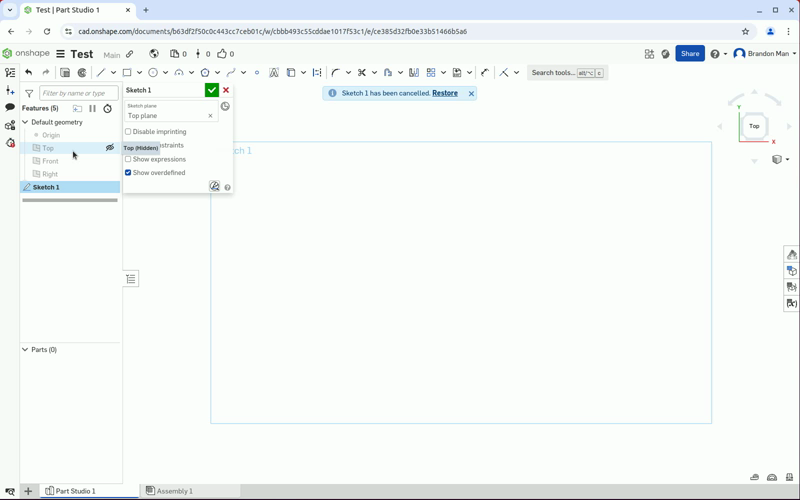
mouse_move(73, 352)
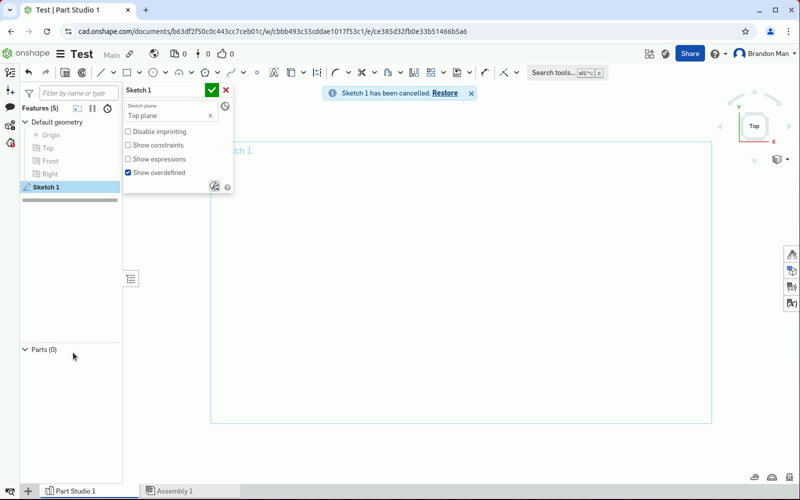
key(y)
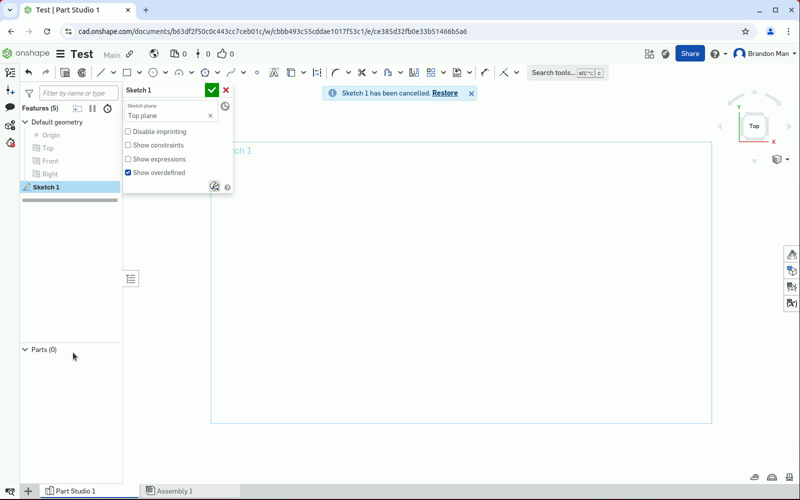
key(l)
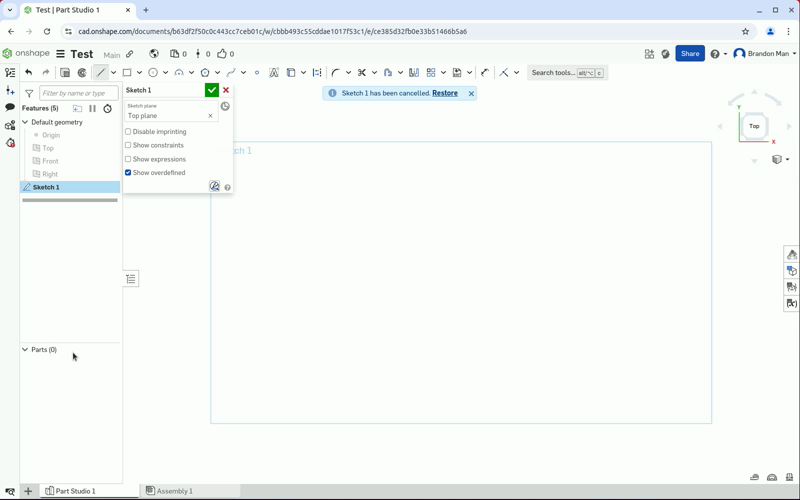
key_down(shift)
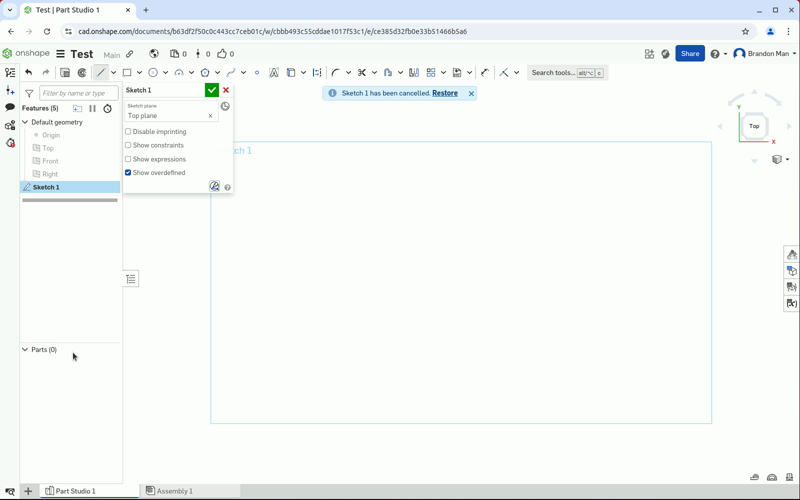
mouse_move(460, 282)
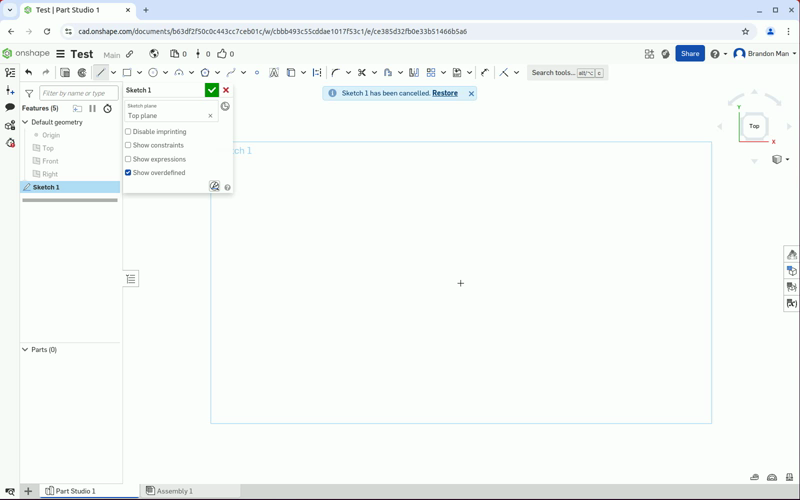
click(460, 282)
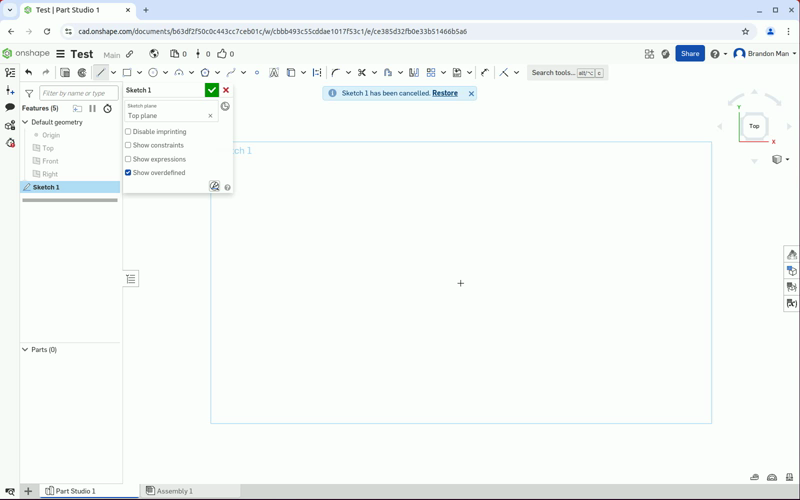
key_up(shift)
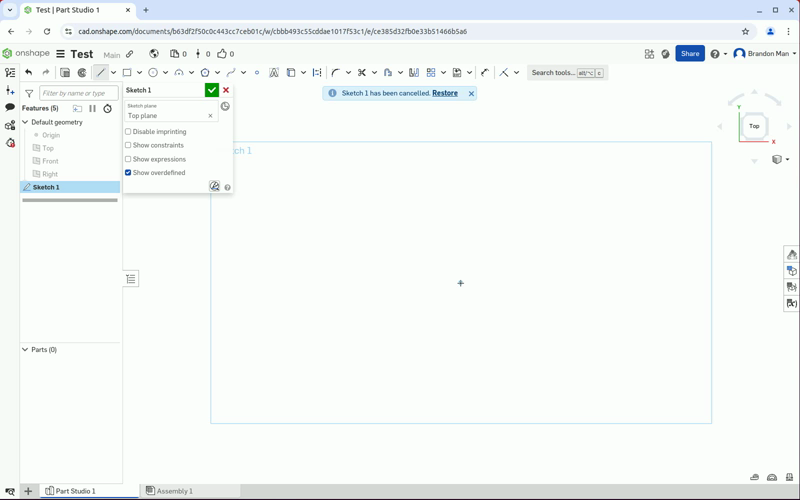
key_down(shift)
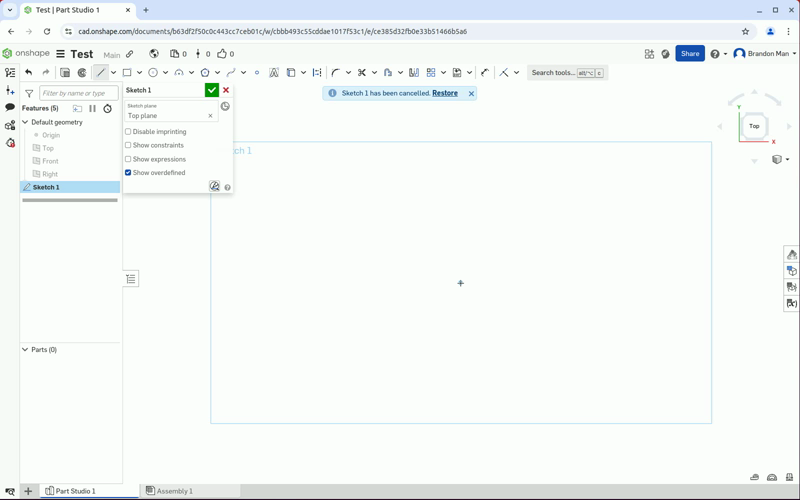
mouse_move(573, 282)
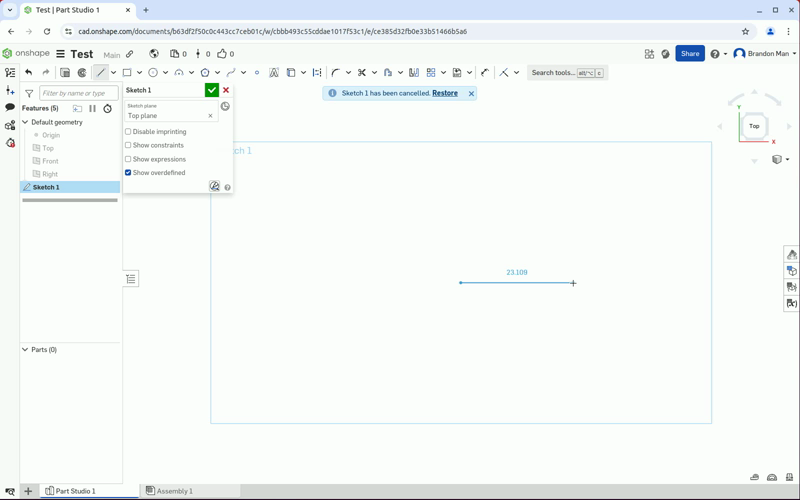
click(573, 282)
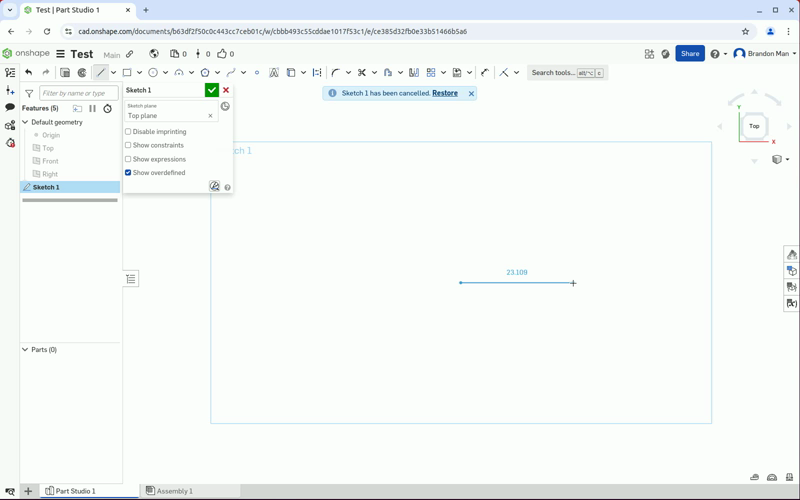
key_up(shift)
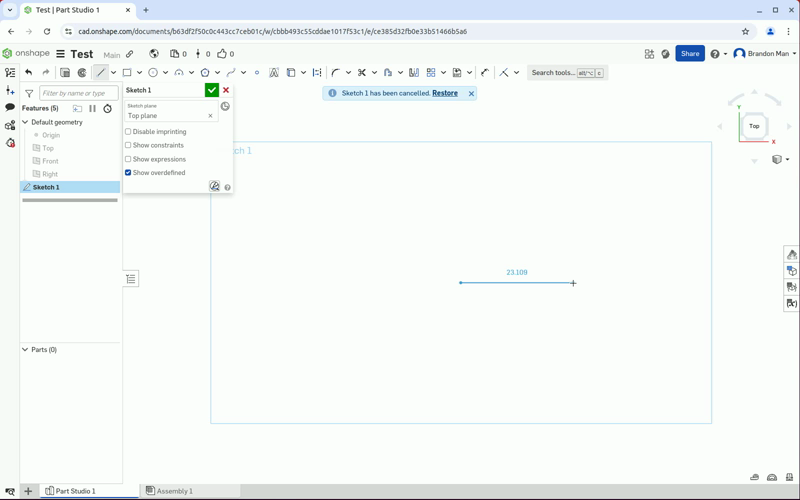
key_down(shift)
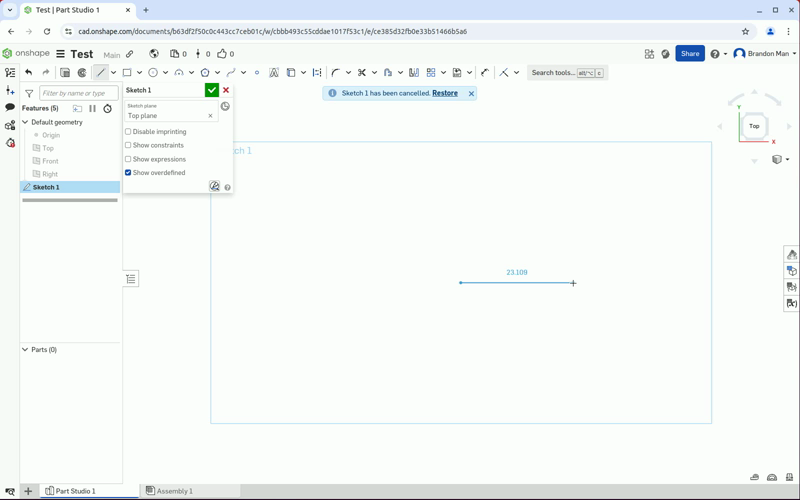
mouse_move(573, 170)
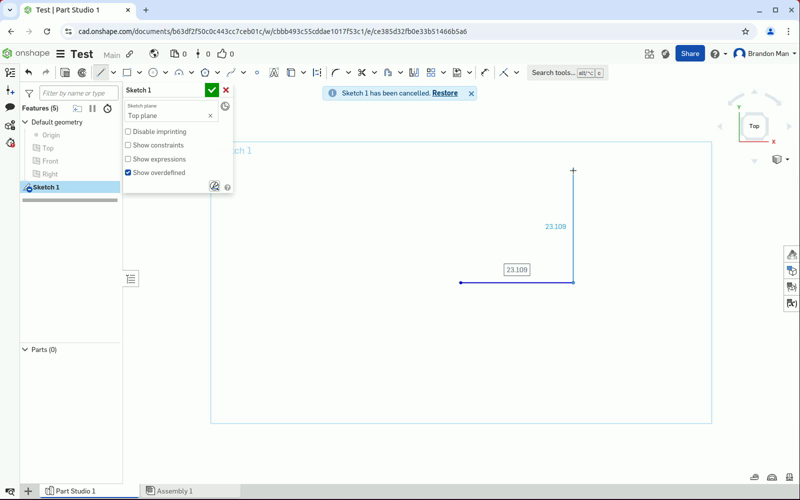
click(573, 170)
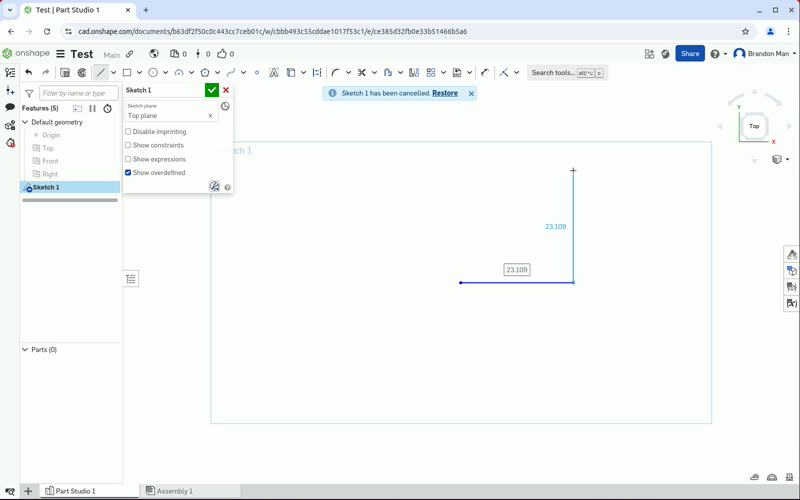
key_up(shift)
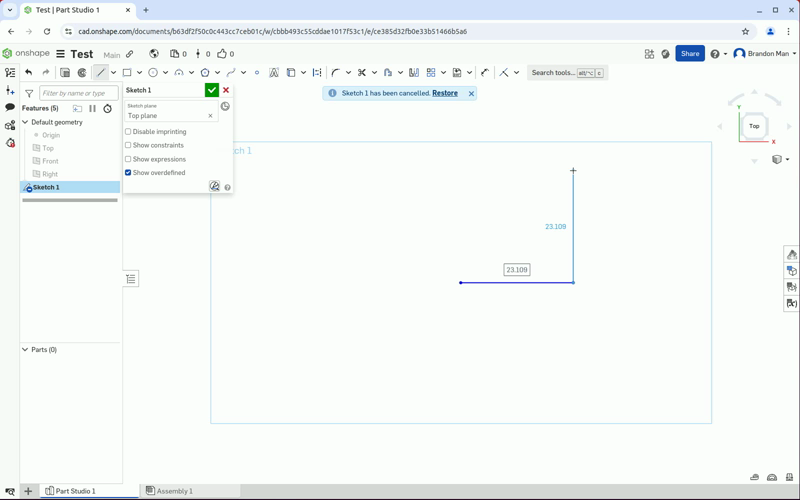
key_down(shift)
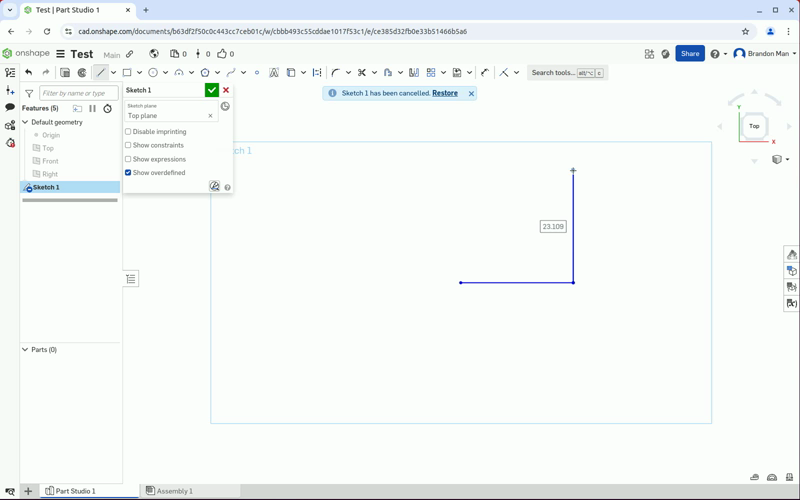
mouse_move(460, 170)
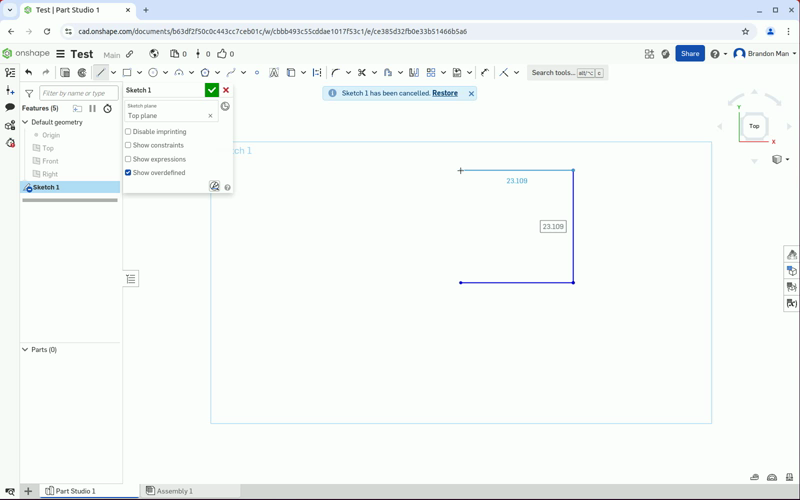
click(460, 170)
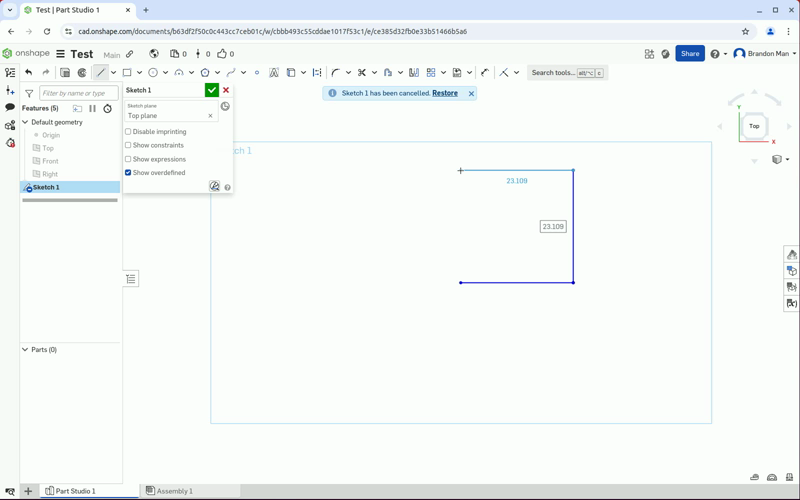
key_up(shift)
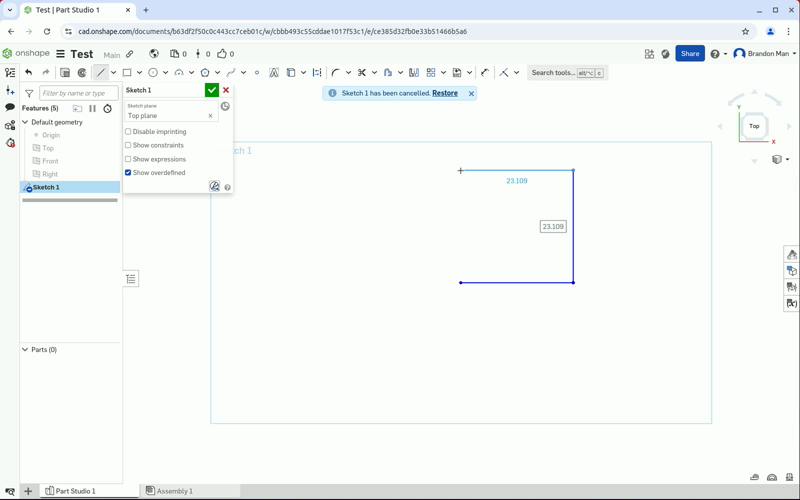
key_down(shift)
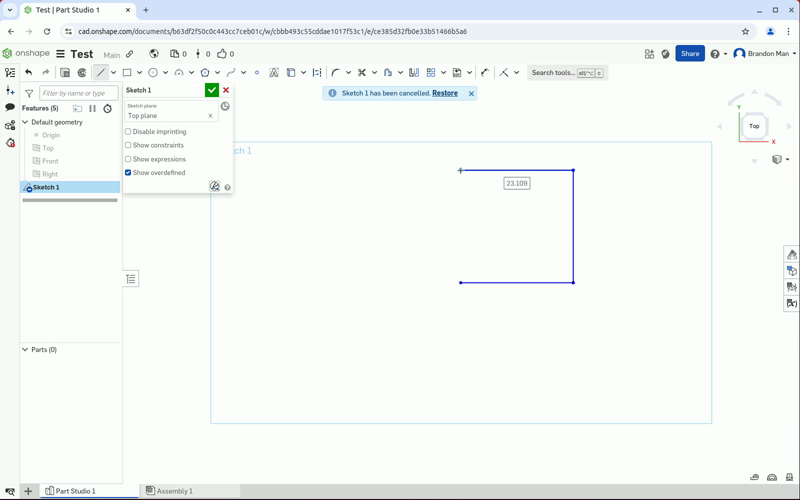
mouse_move(460, 282)
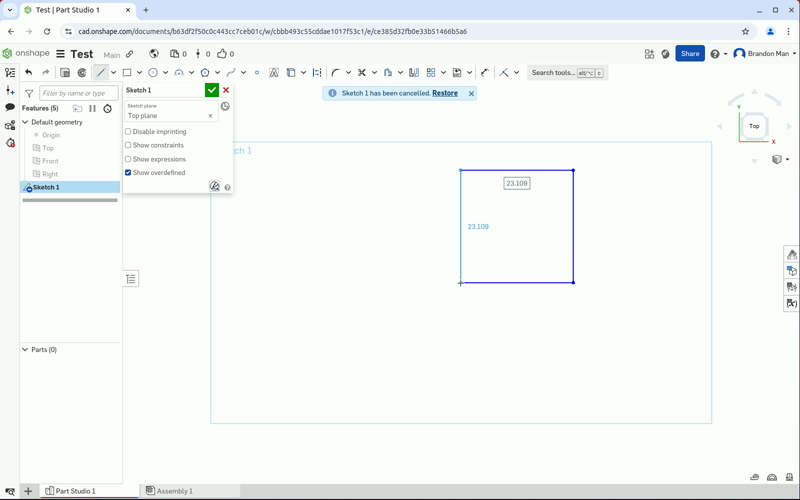
key_up(shift)
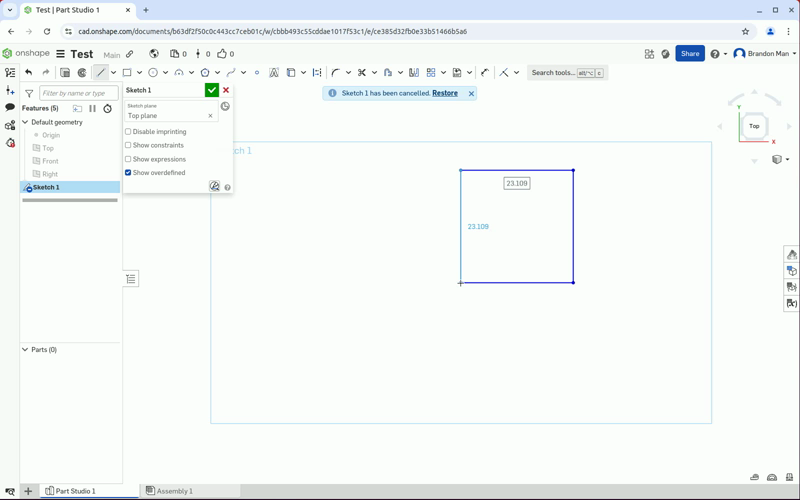
click(460, 282)
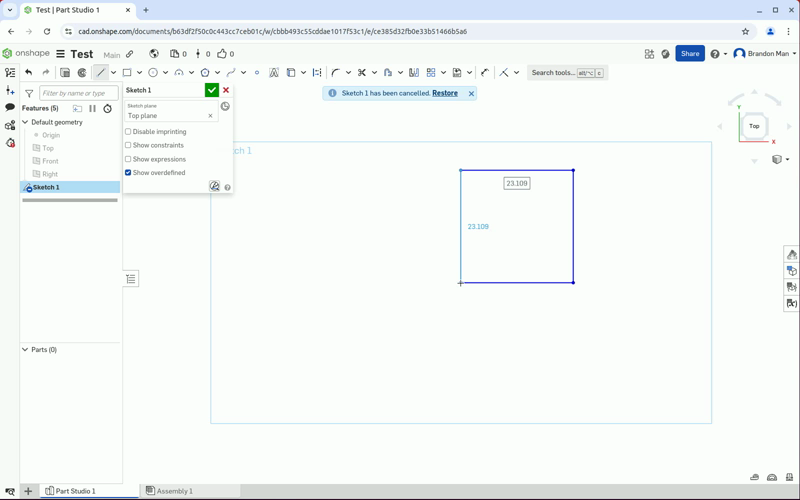
key(esc)
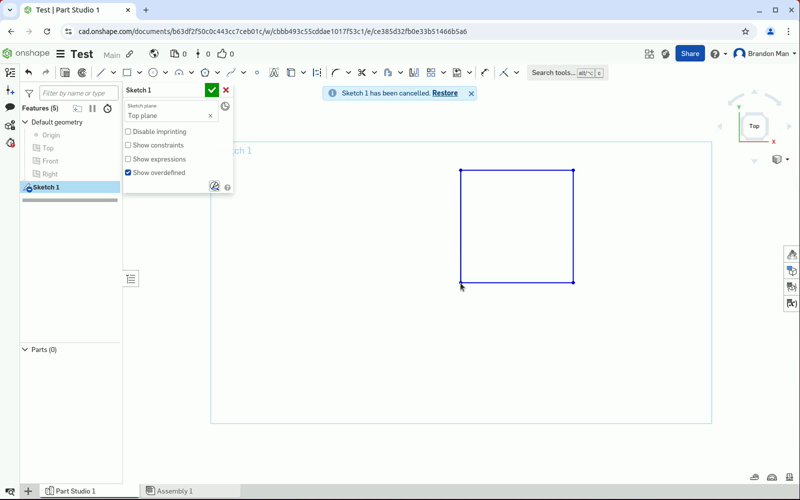
mouse_move(525, 267)
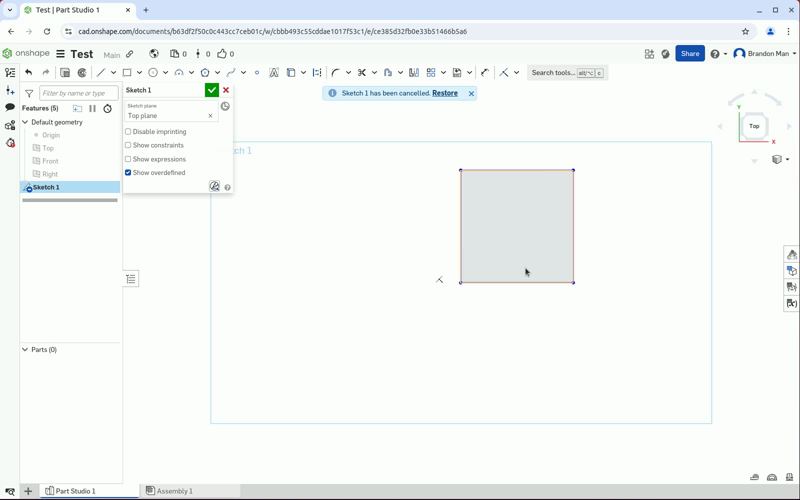
click(525, 267)
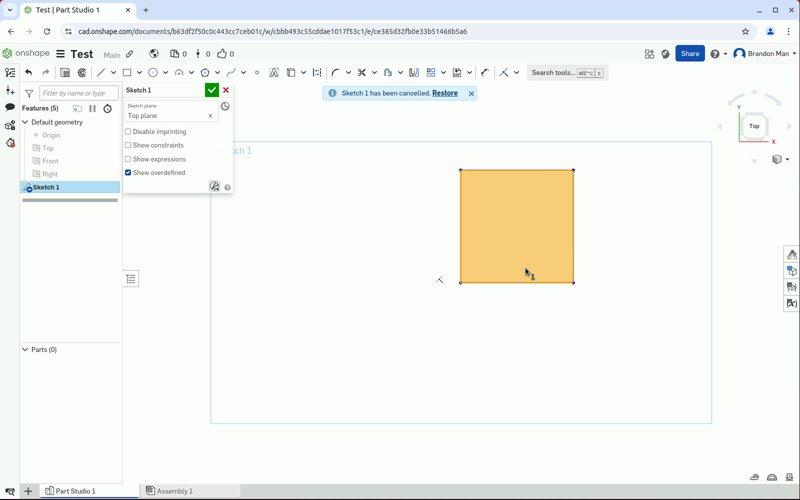
mouse_move(73, 352)
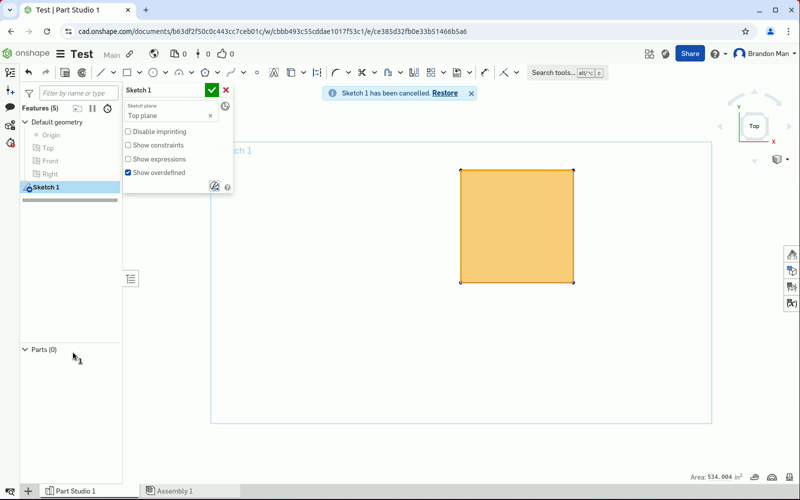
key(shift+y)
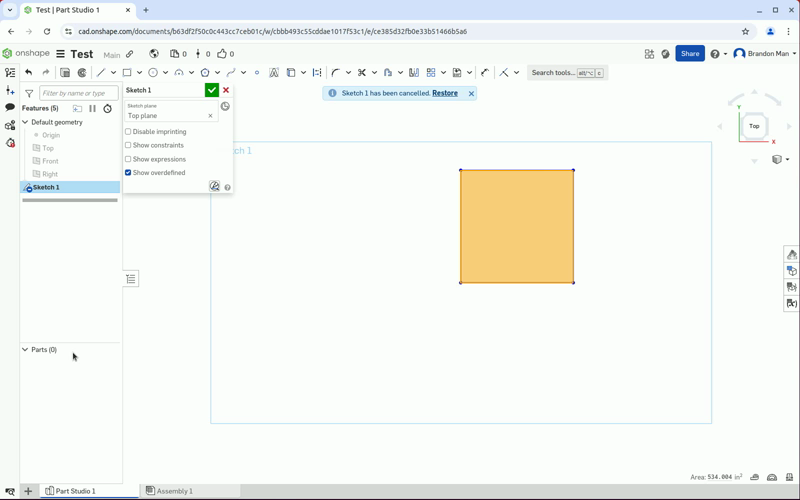
key(shift+e)
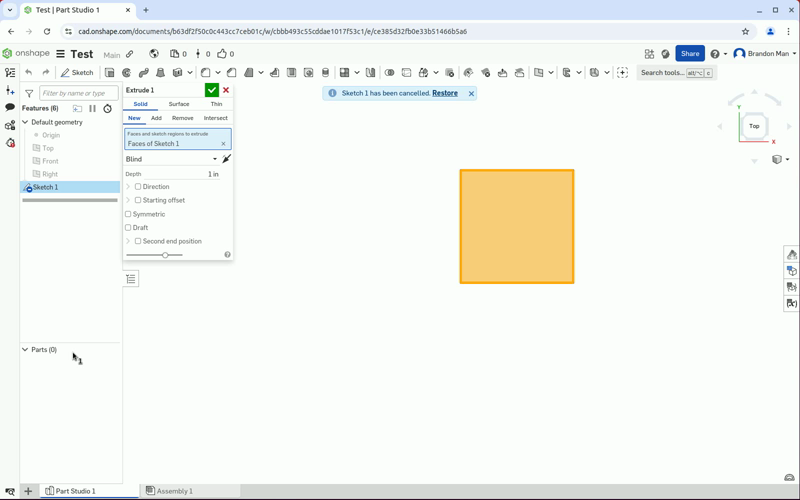
mouse_move(143, 106)
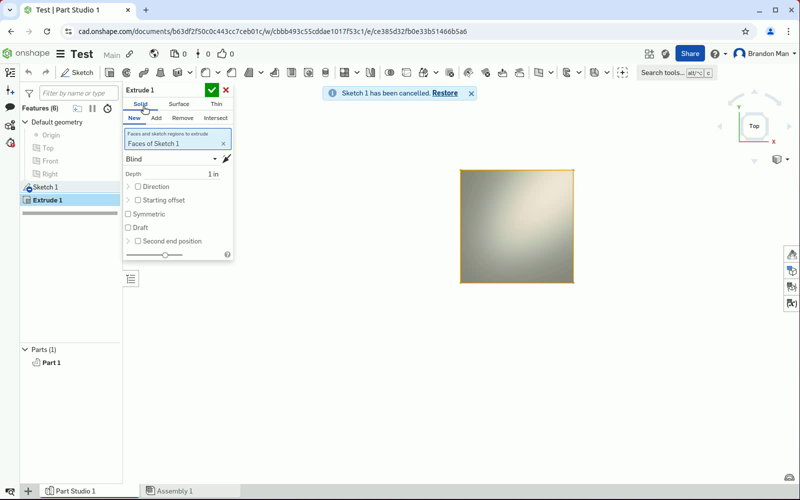
click(143, 106)
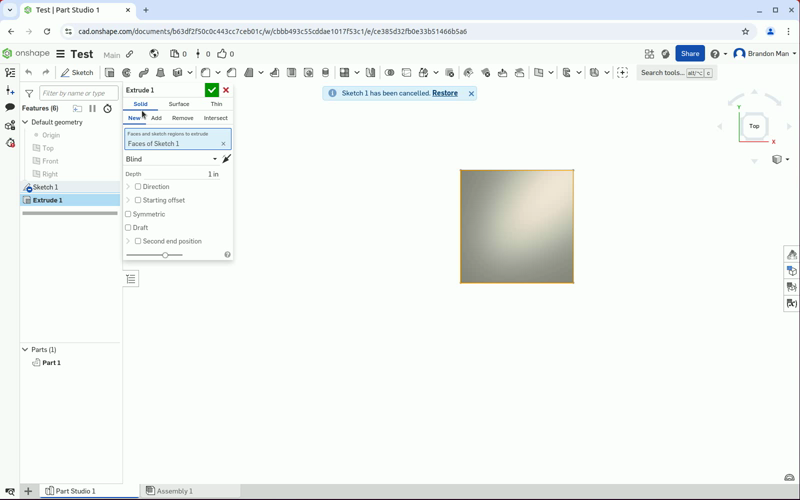
mouse_move(137, 120)
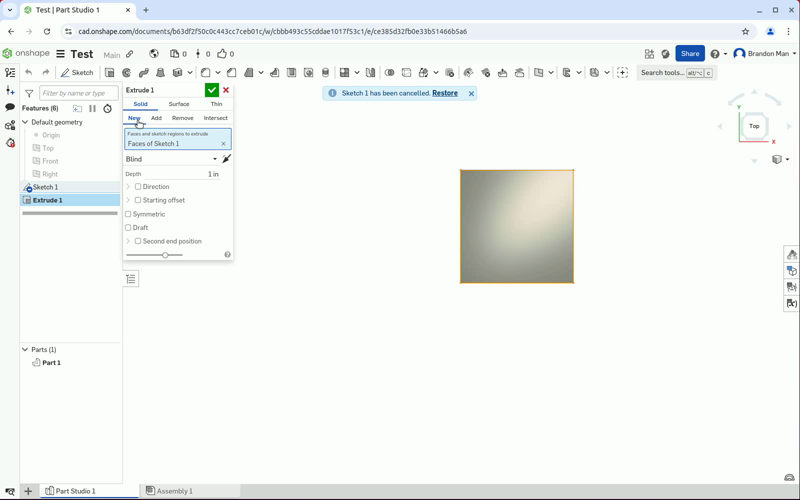
click(137, 120)
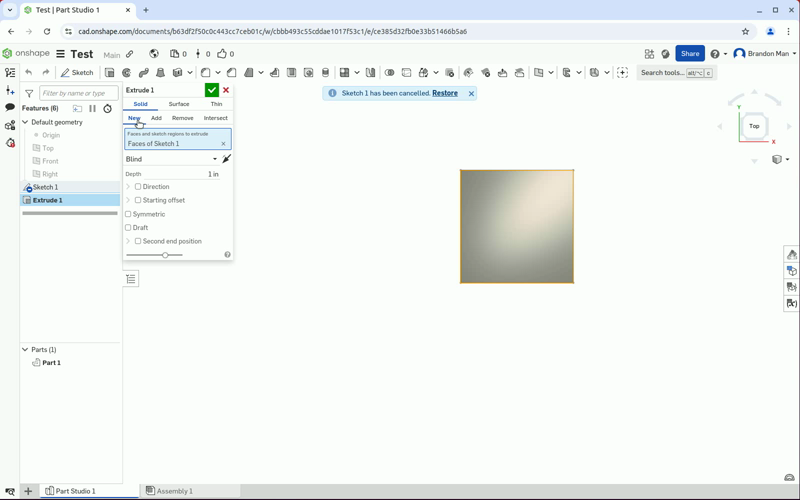
key(tab, 4)
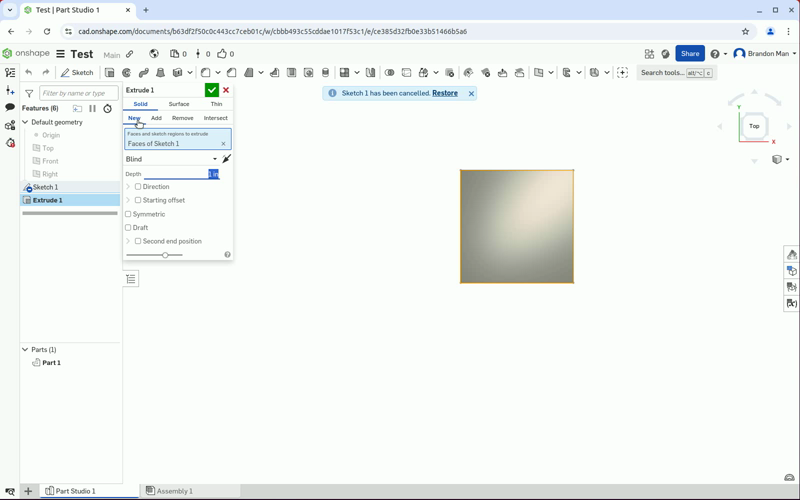
text(11.554)
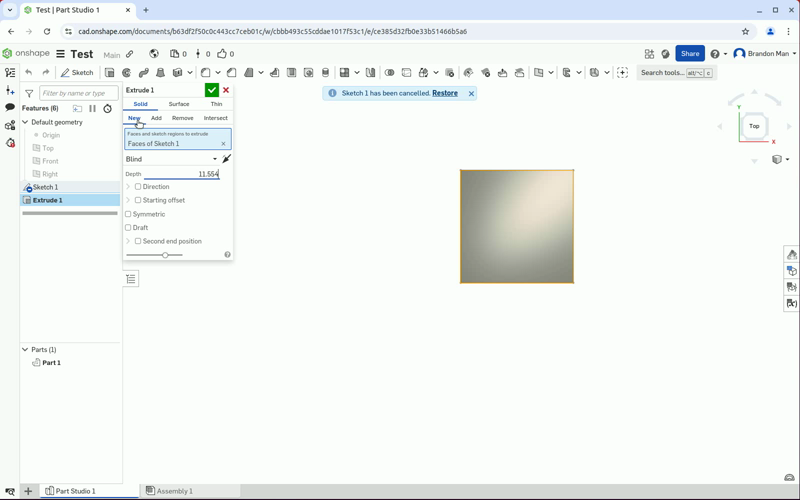
key(enter)
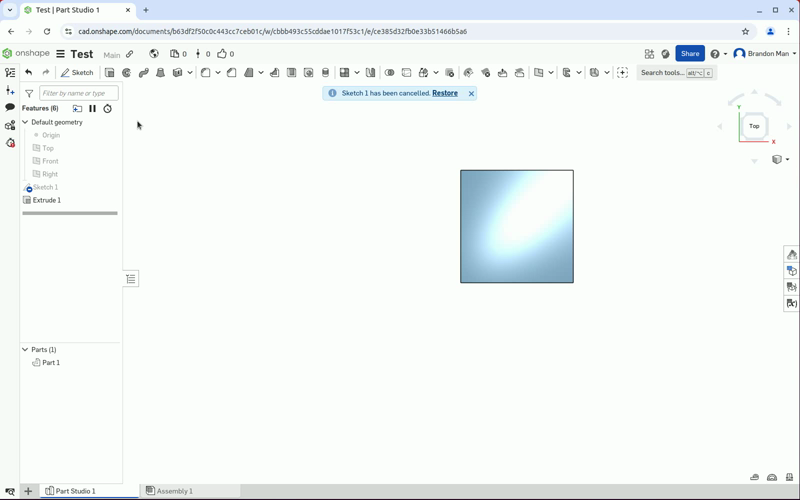
key(shift+h)
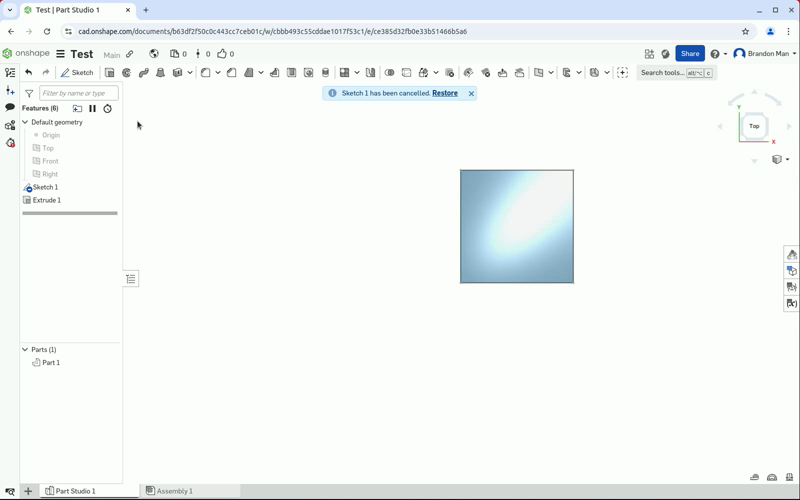
key(shift+h)
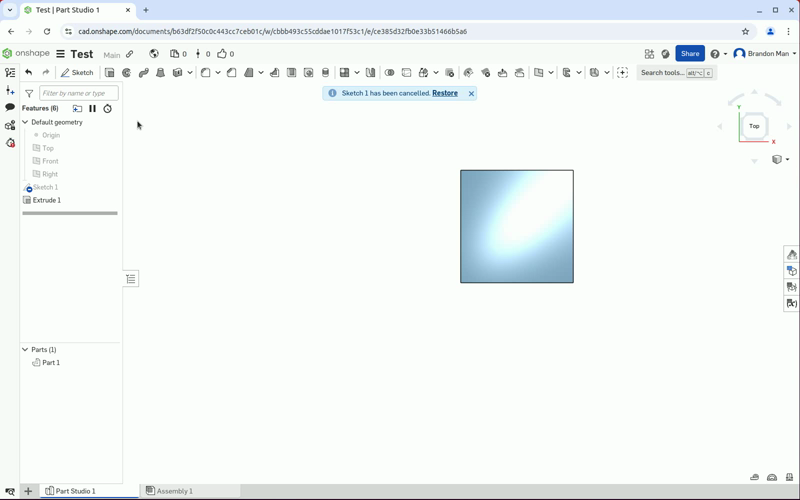
mouse_move(73, 189)
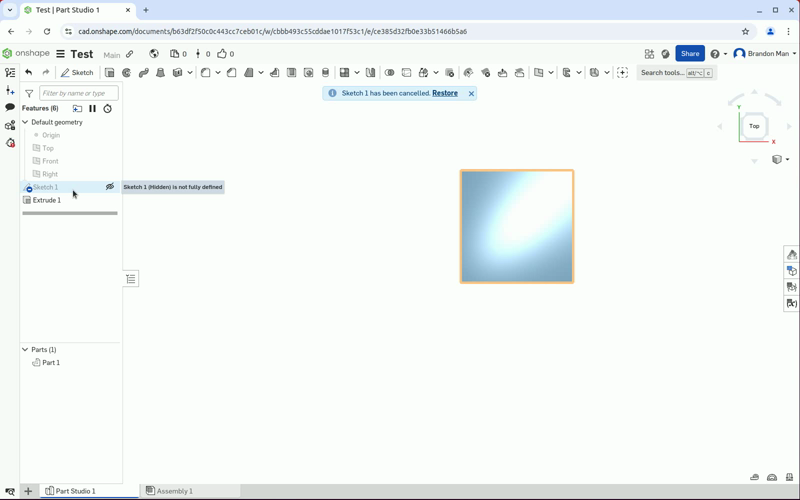
click(73, 189)
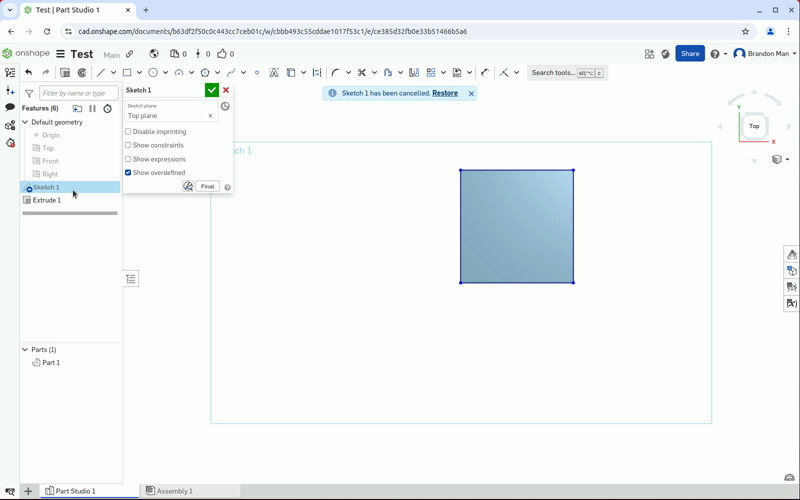
mouse_move(229, 92)
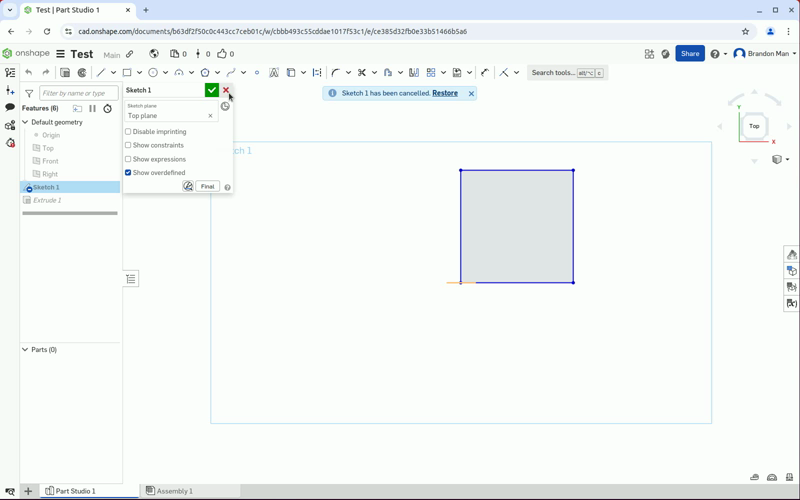
click(229, 92)
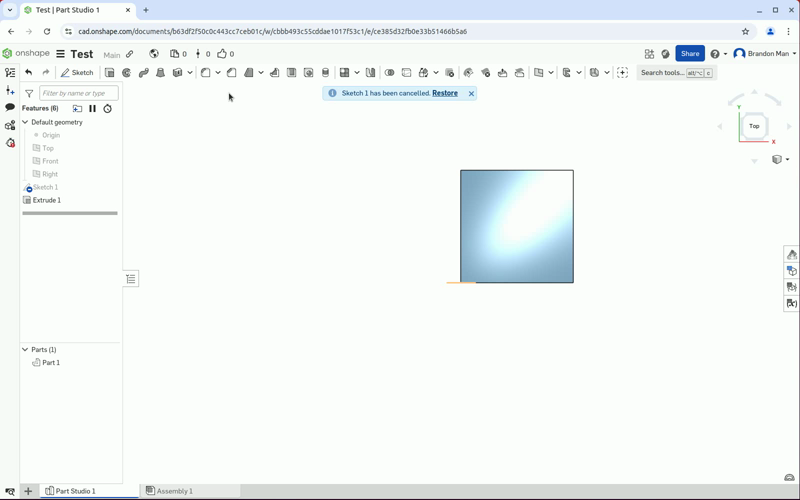
mouse_move(541, 75)
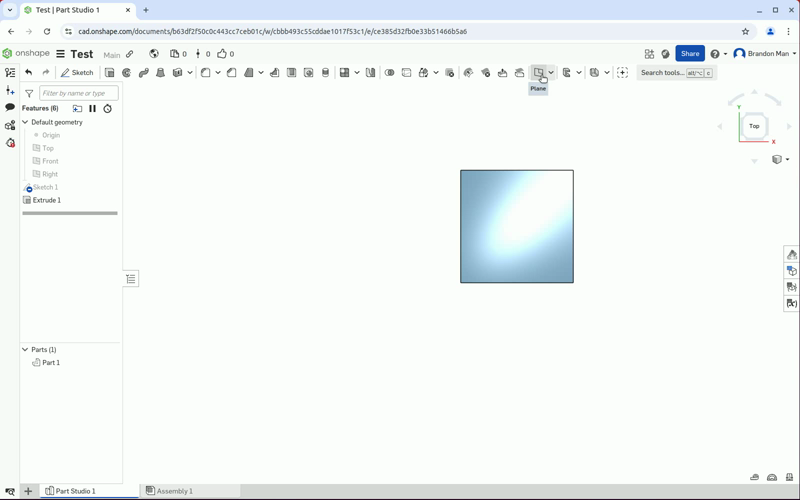
click(541, 75)
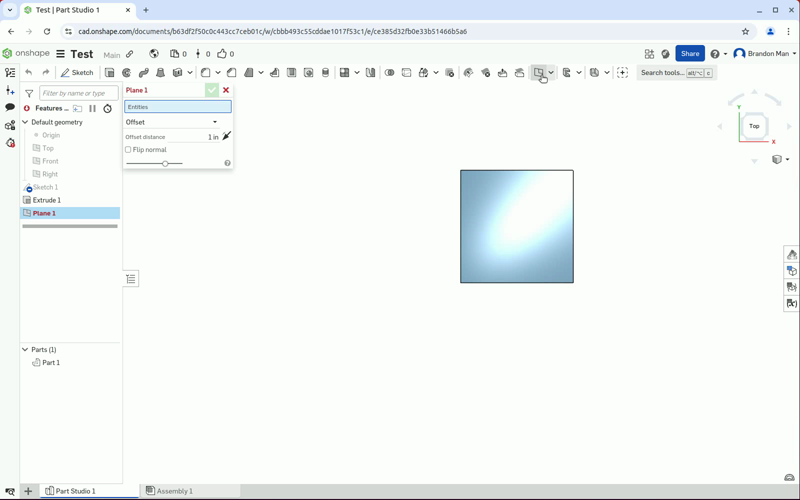
mouse_move(73, 150)
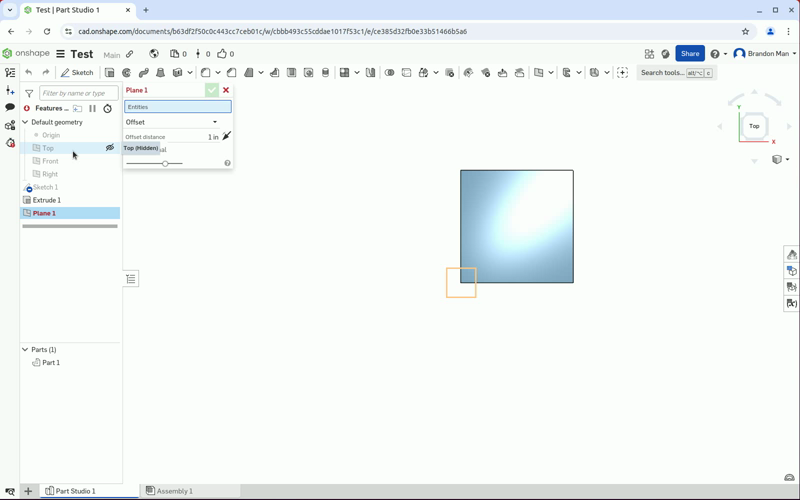
click(73, 150)
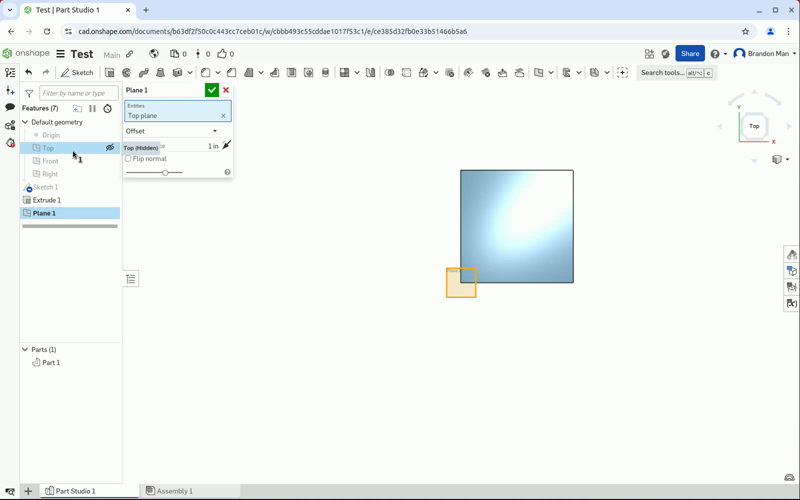
key(tab, 2)
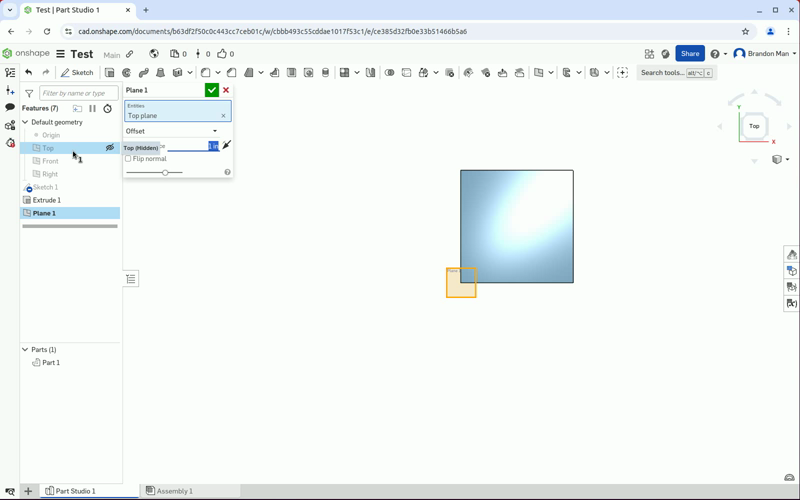
text(11.554)
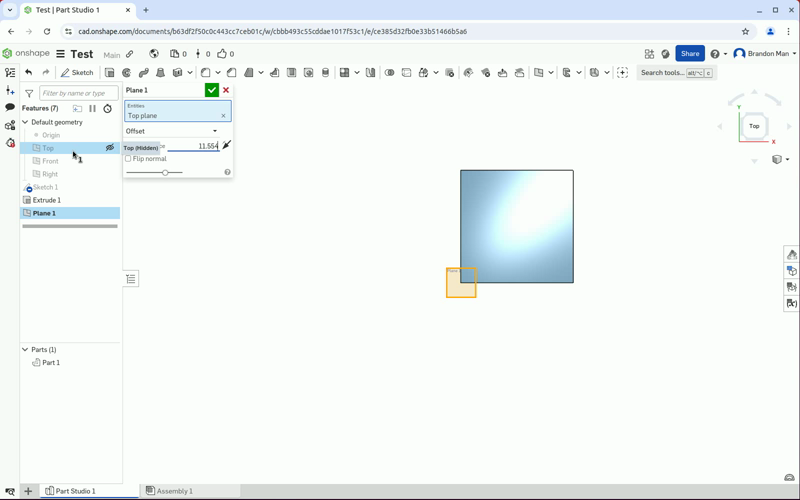
key(enter, 2)
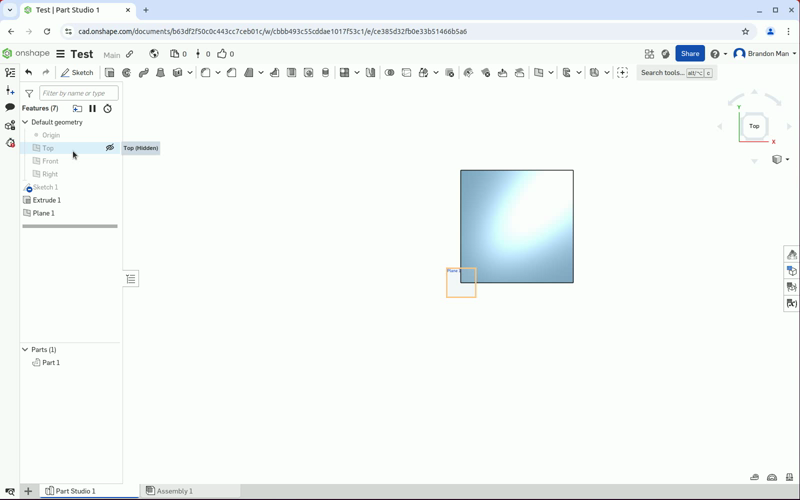
key(shift+s)
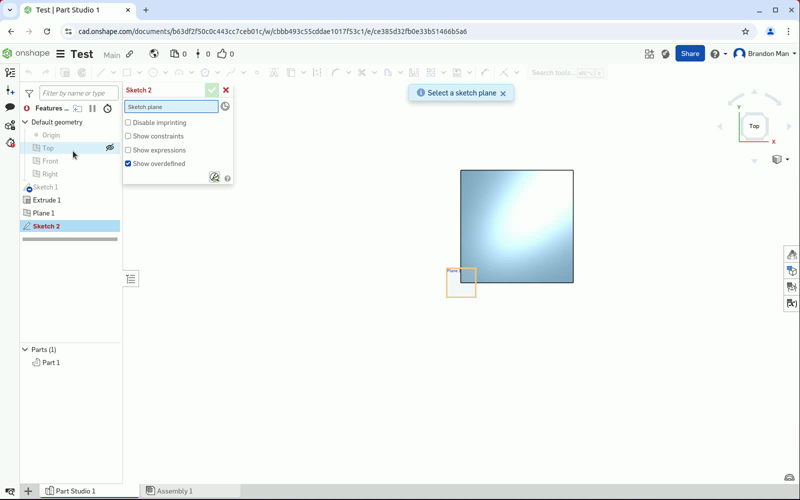
mouse_move(73, 215)
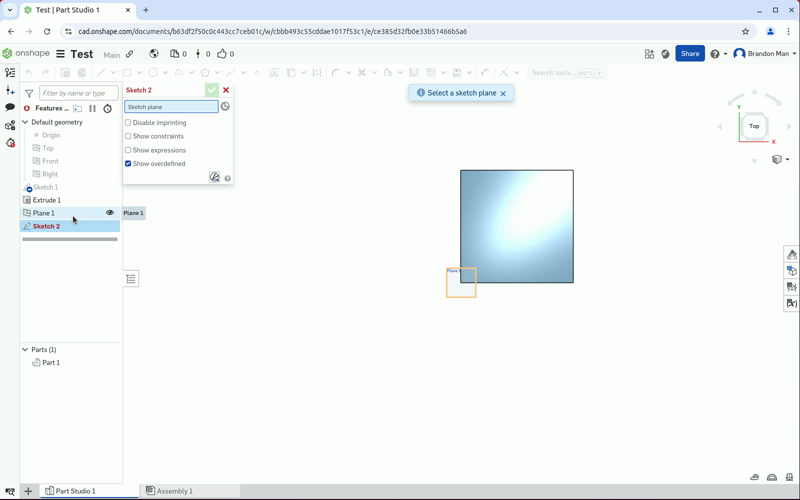
click(73, 215)
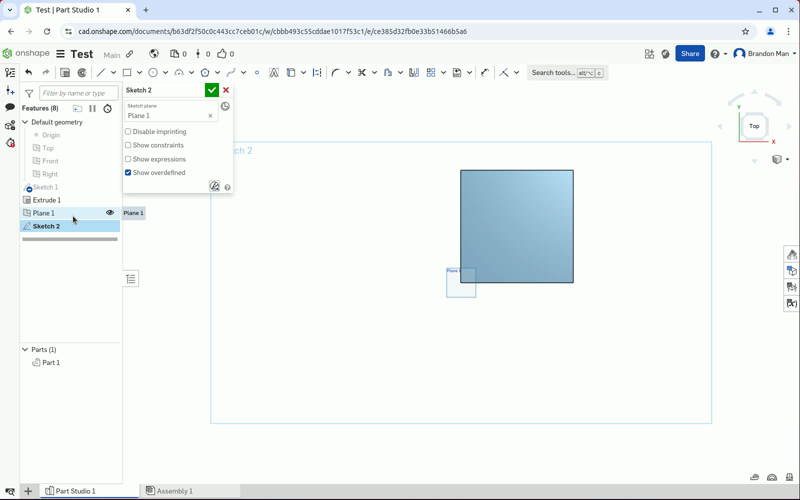
mouse_move(73, 352)
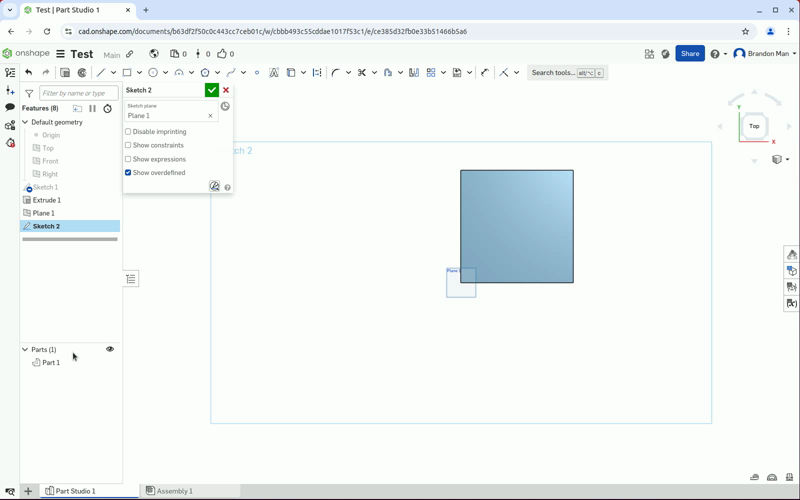
key(y)
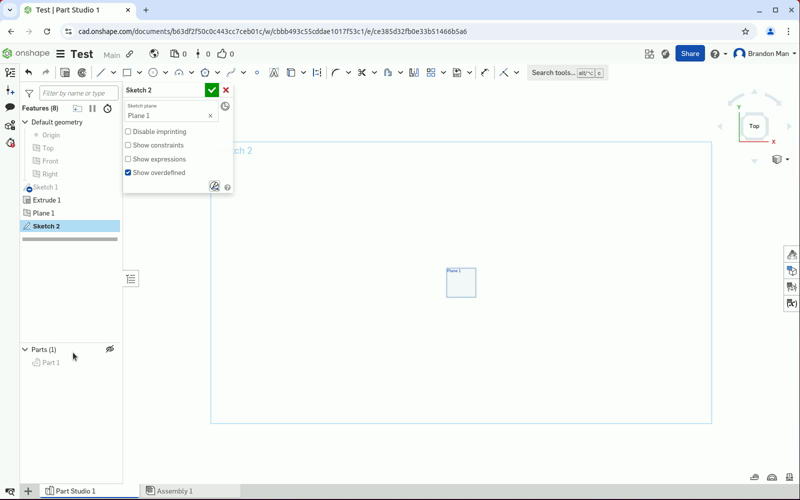
key(l)
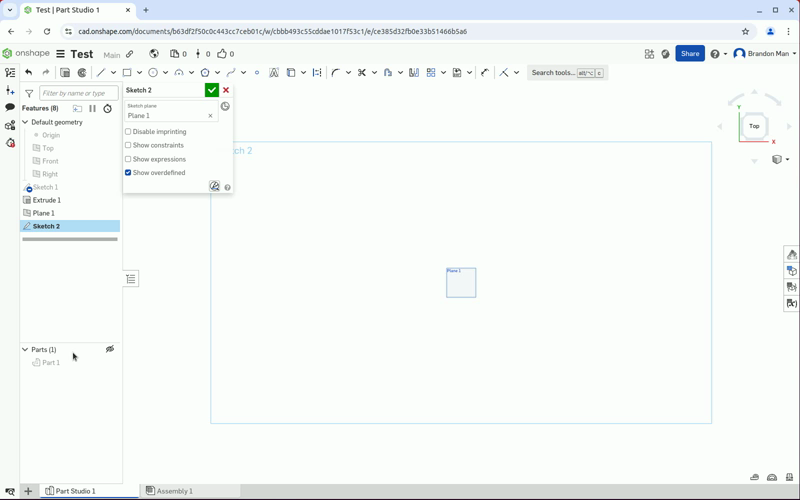
key_down(shift)
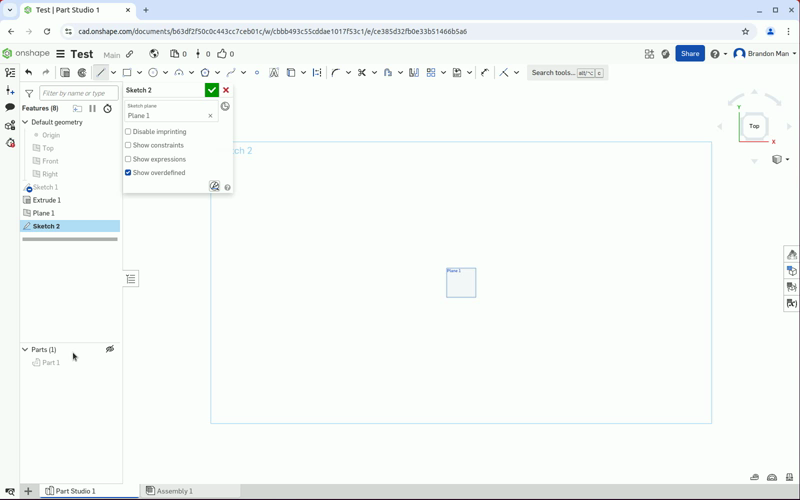
mouse_move(460, 226)
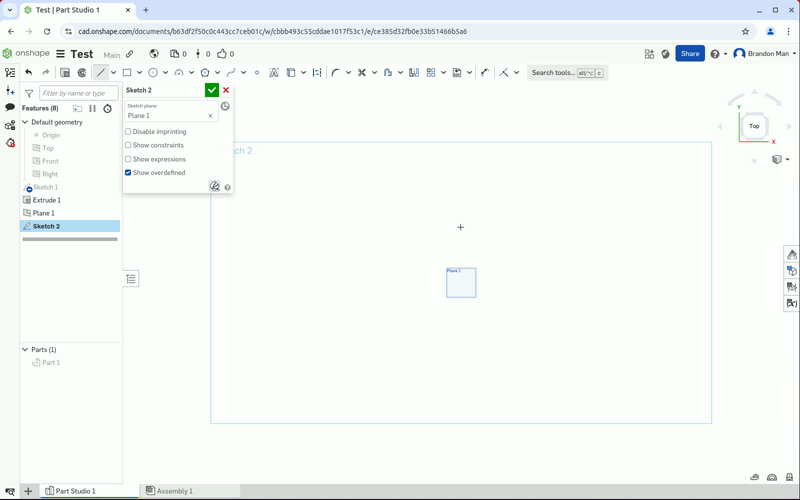
click(460, 226)
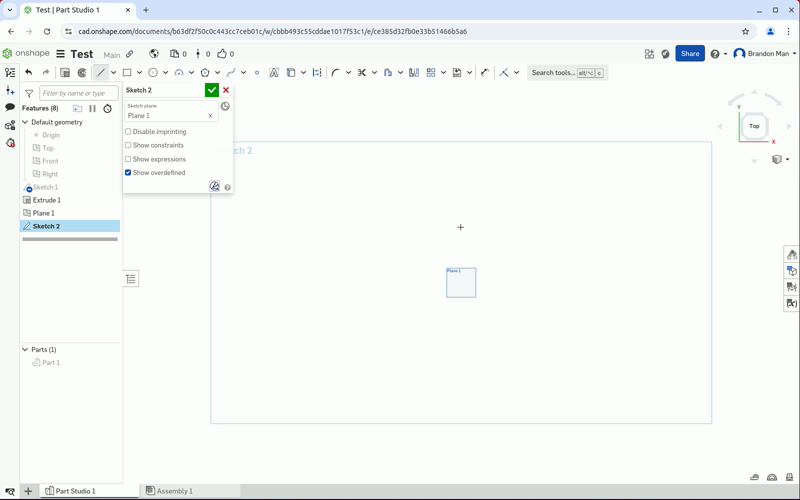
key_up(shift)
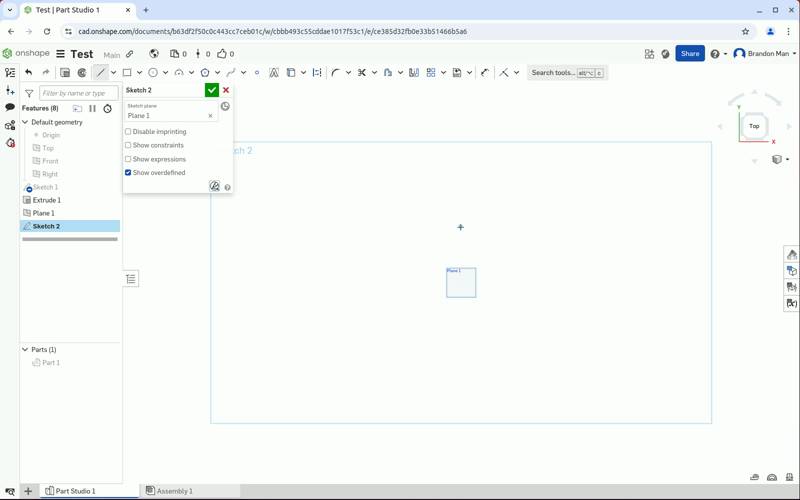
key_down(shift)
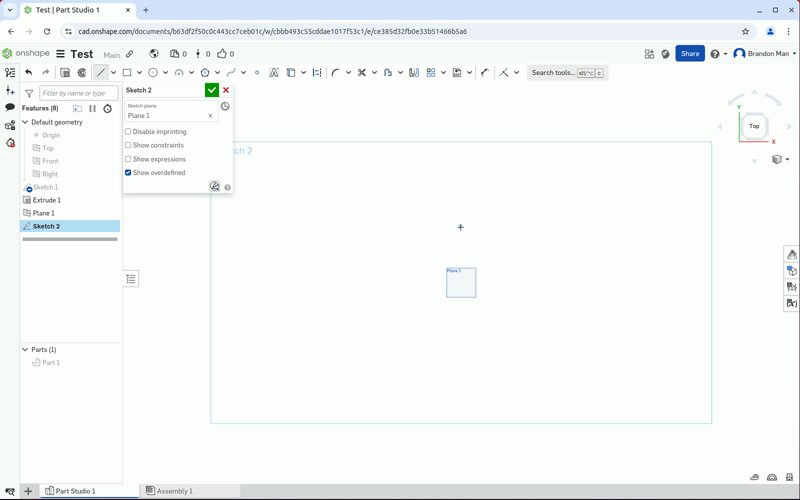
mouse_move(490, 226)
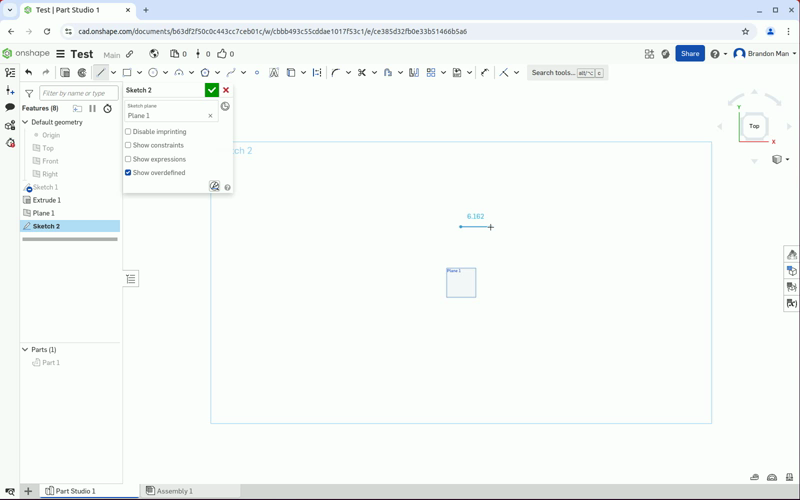
mouse_move(517, 226)
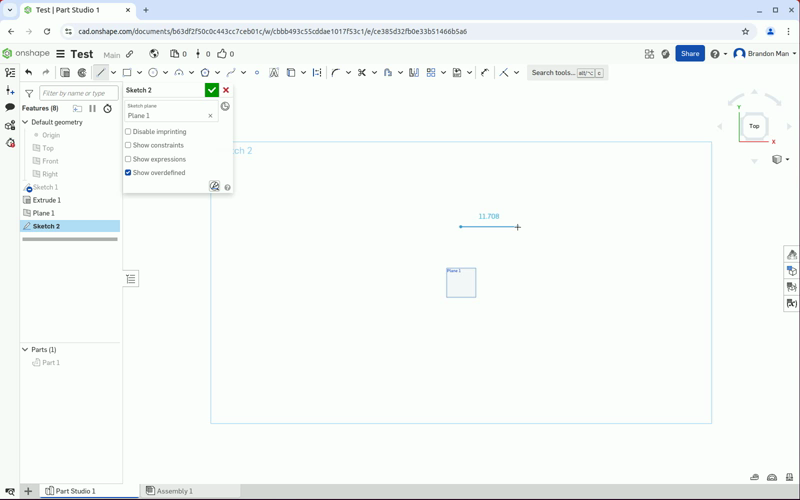
click(517, 226)
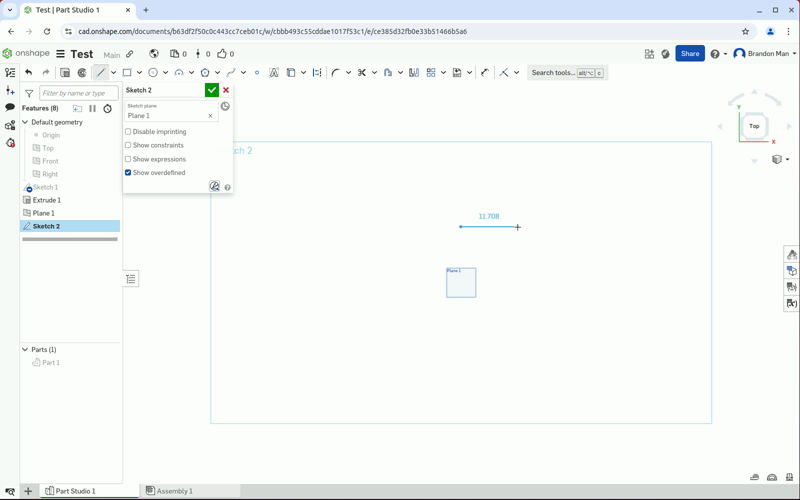
key_up(shift)
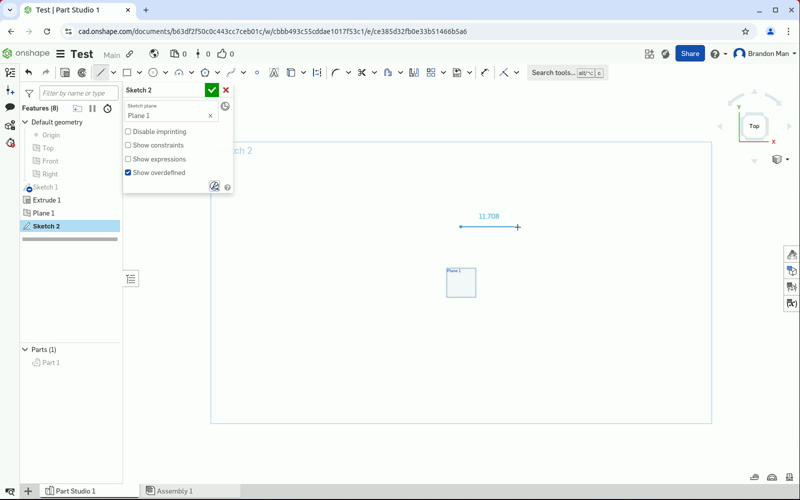
key_down(shift)
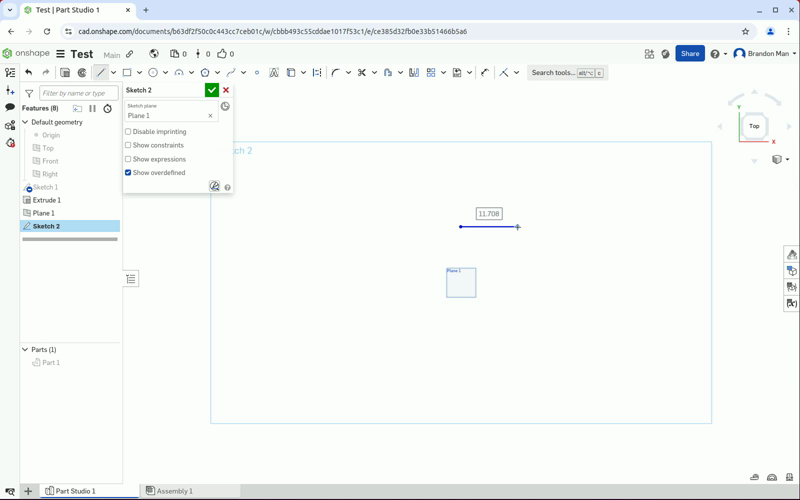
mouse_move(547, 226)
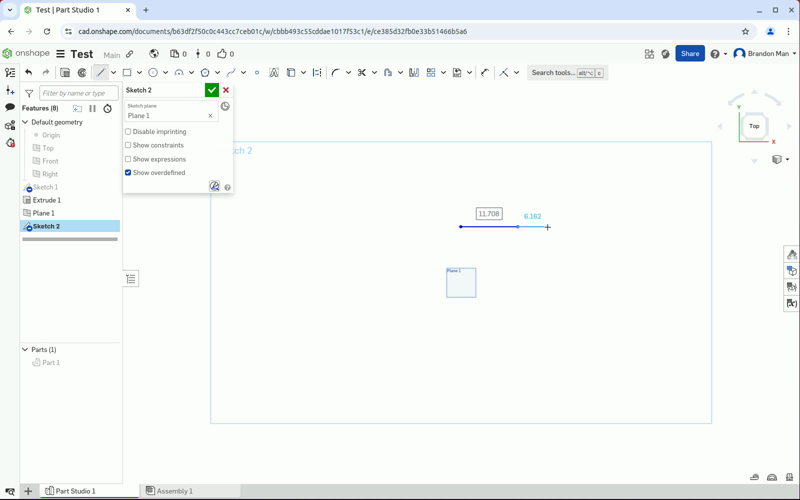
mouse_move(517, 169)
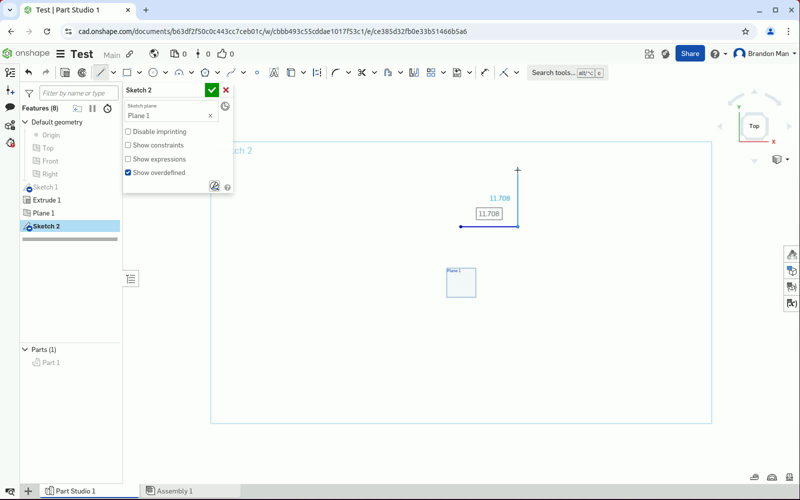
click(517, 169)
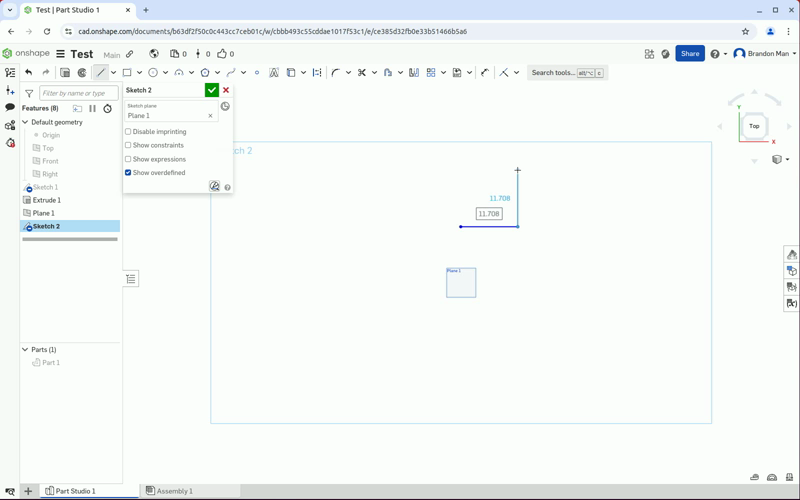
key_up(shift)
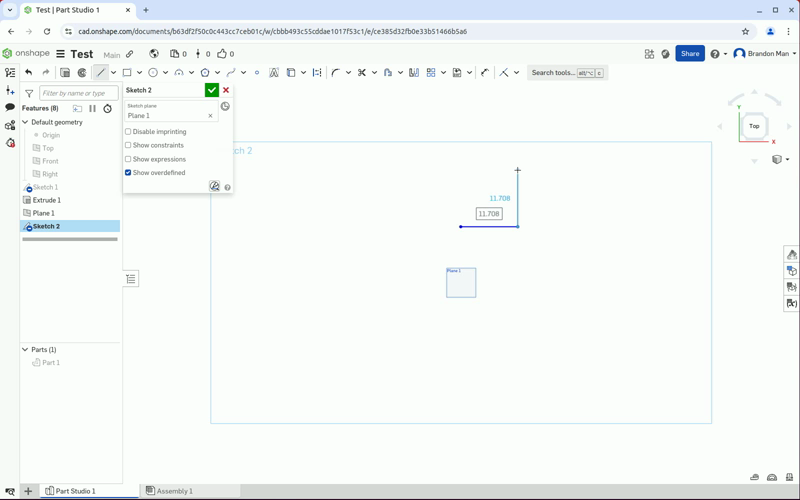
key_down(shift)
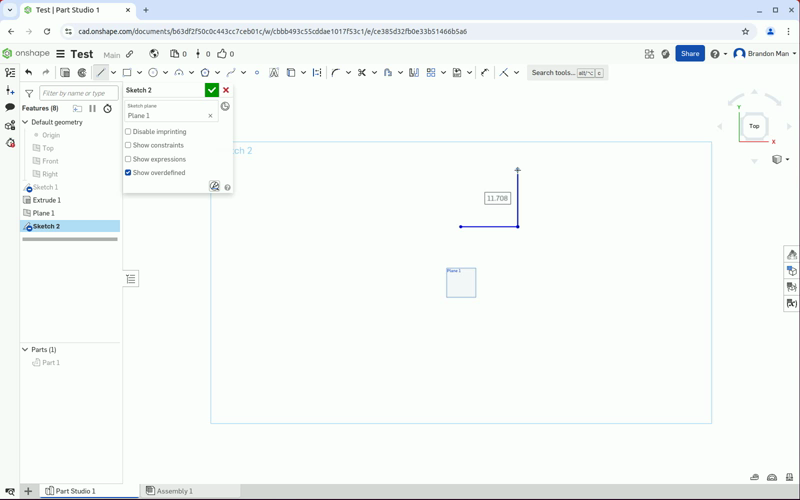
mouse_move(547, 169)
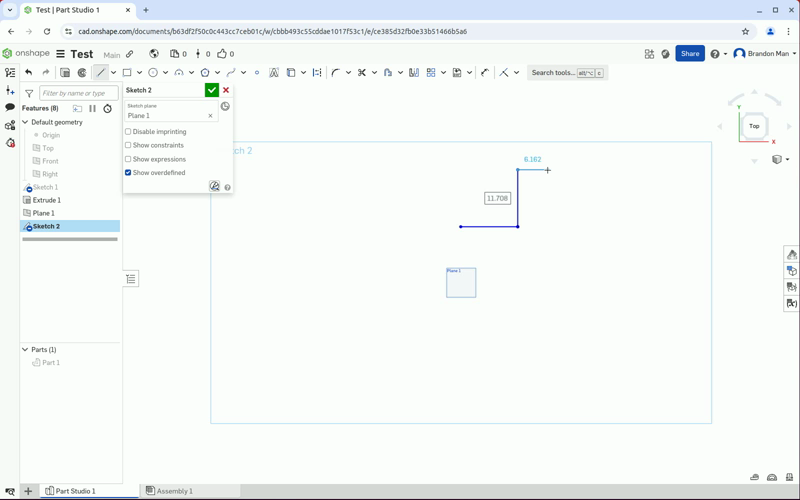
mouse_move(460, 169)
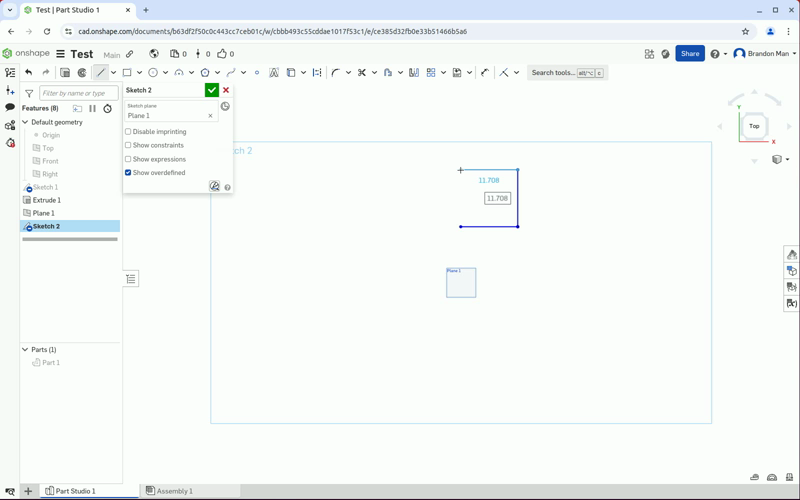
click(460, 169)
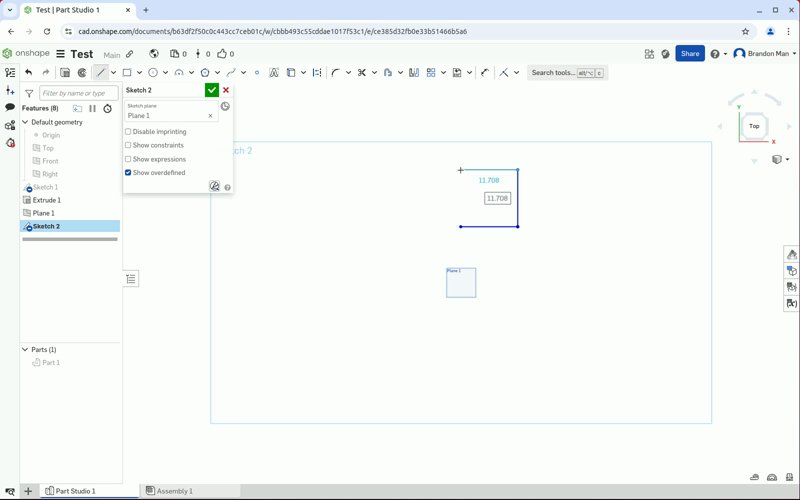
key_up(shift)
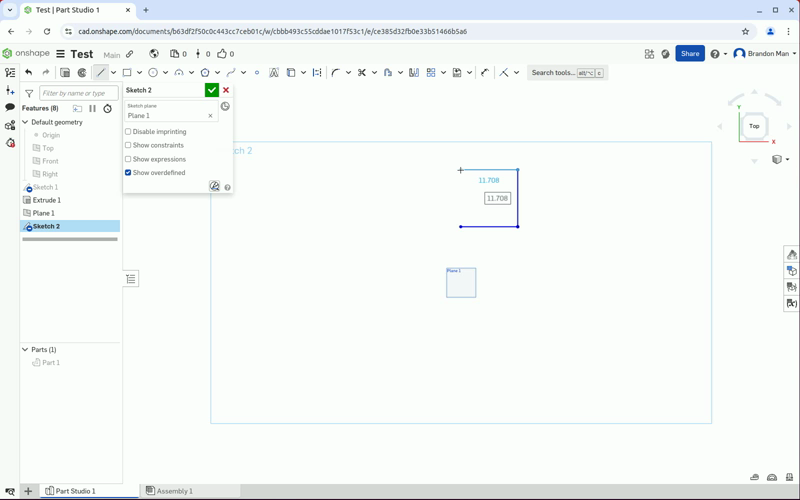
mouse_move(490, 169)
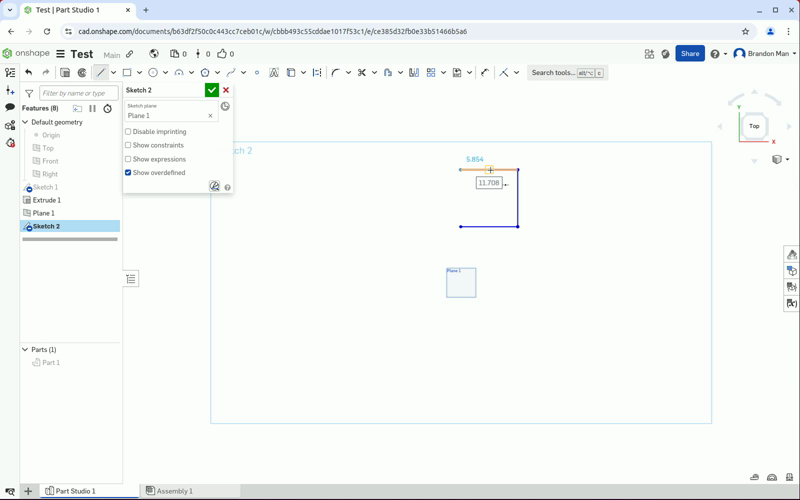
key_down(shift)
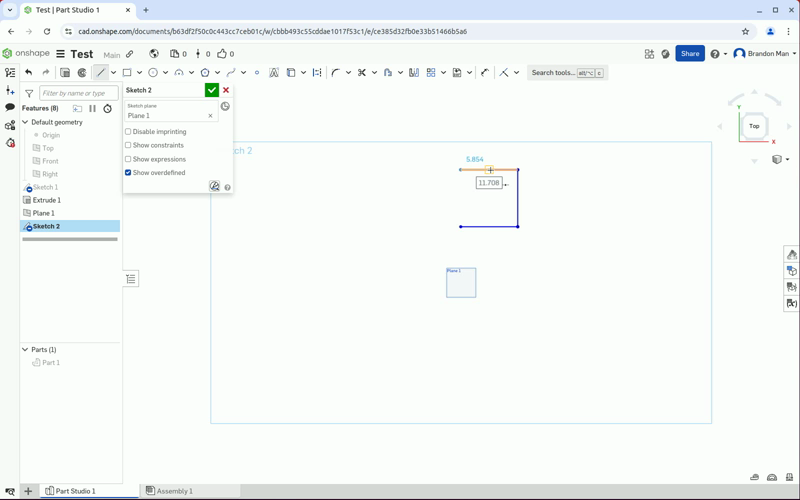
mouse_move(460, 226)
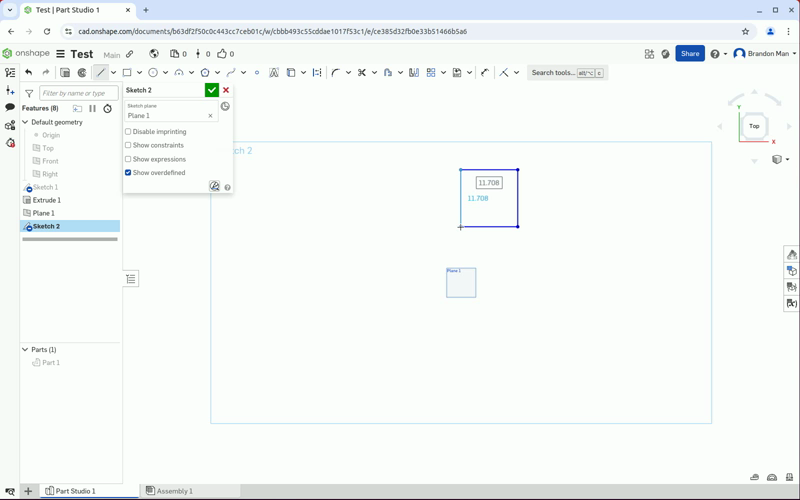
key_up(shift)
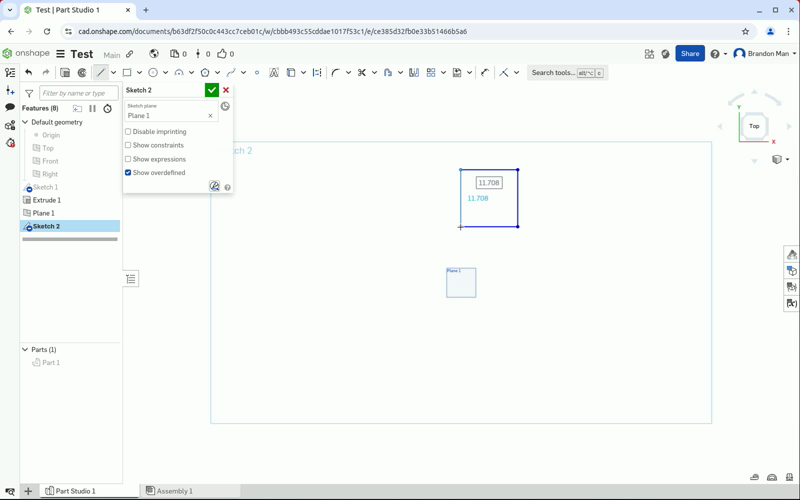
click(460, 226)
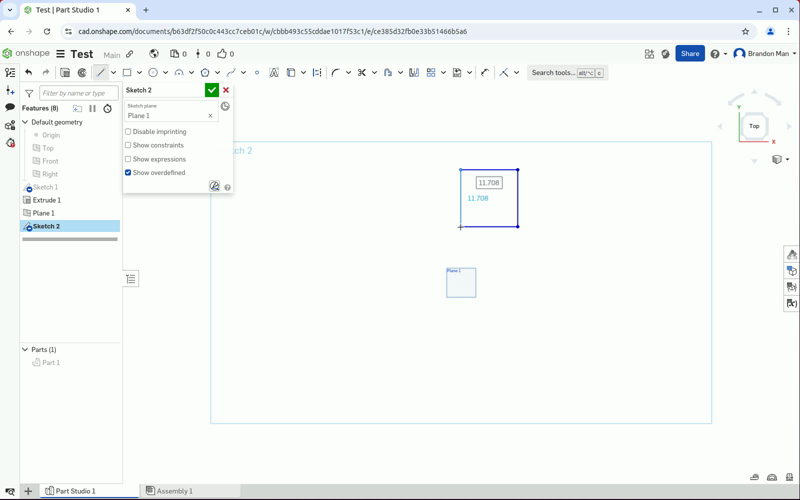
key(esc)
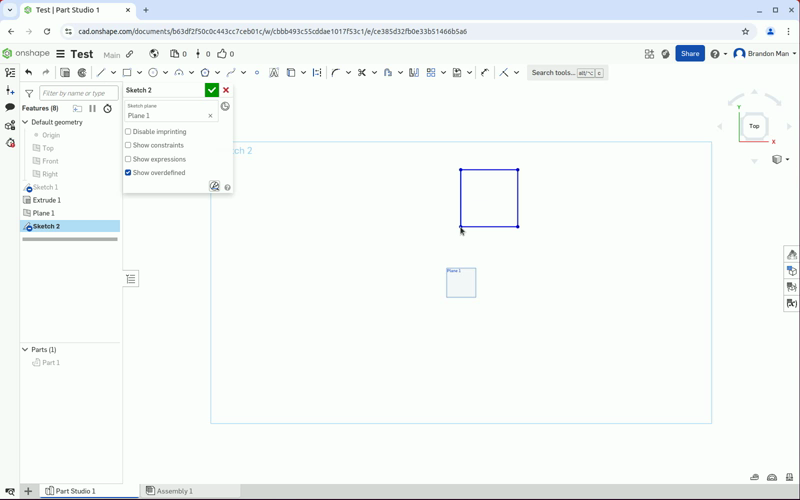
mouse_move(479, 212)
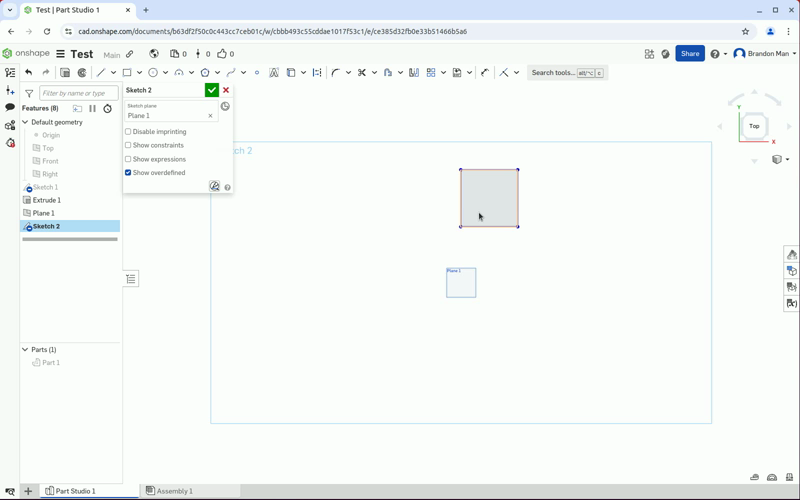
click(479, 212)
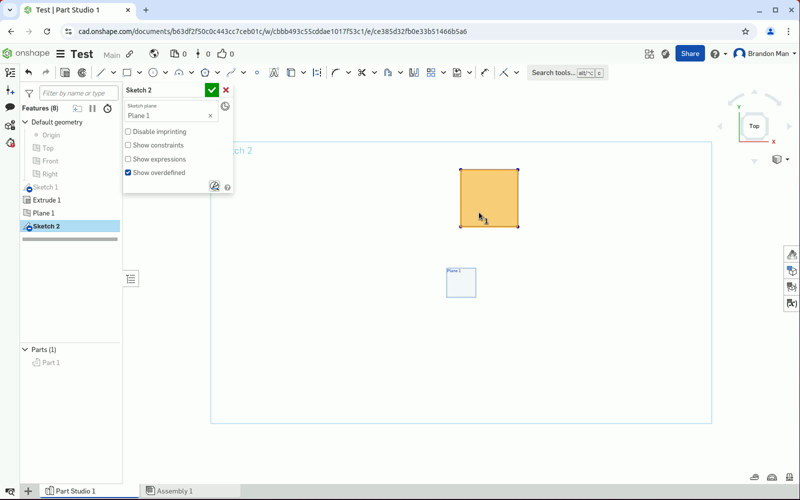
mouse_move(73, 352)
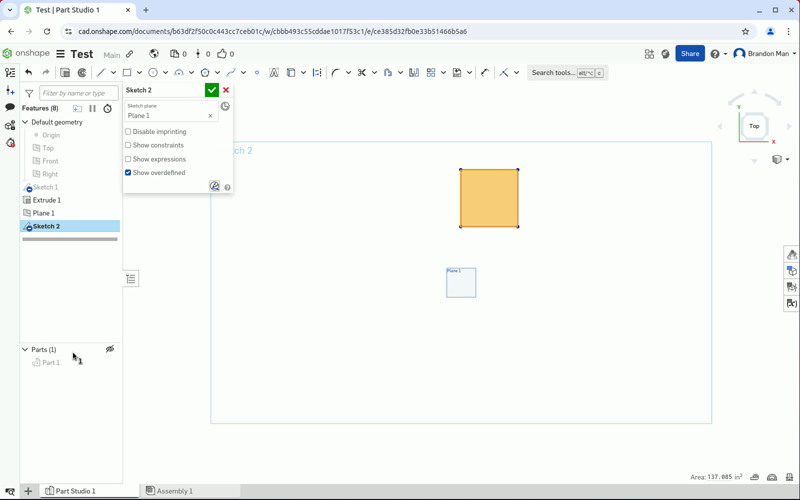
key(shift+y)
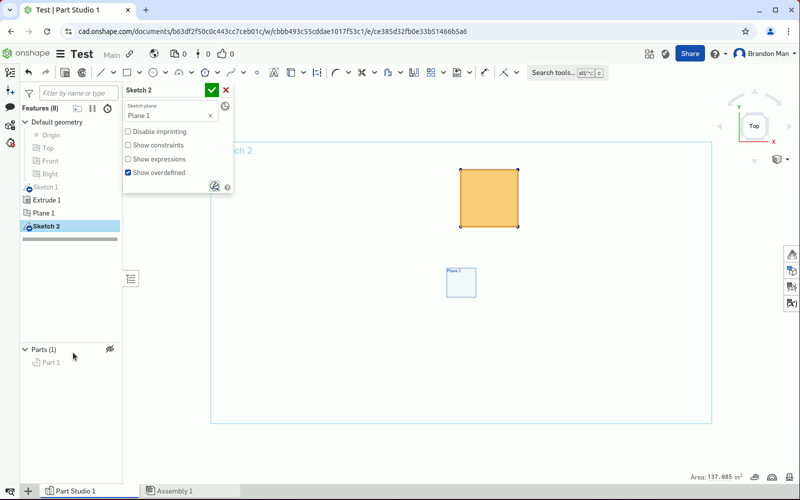
key(shift+e)
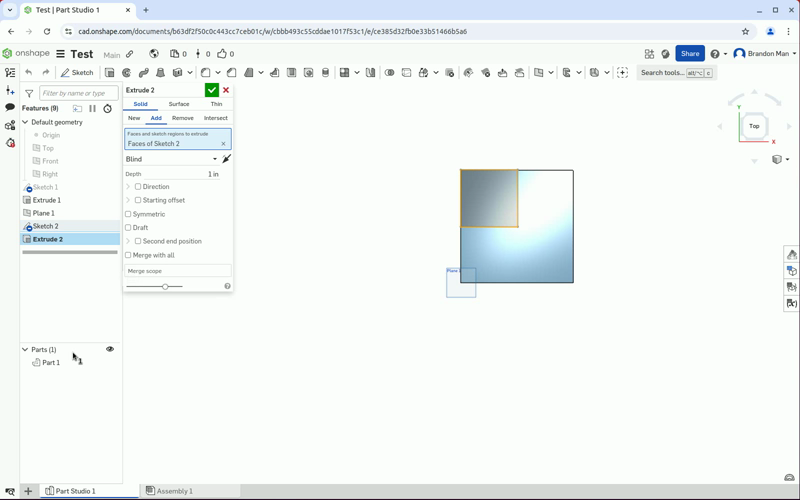
mouse_move(143, 106)
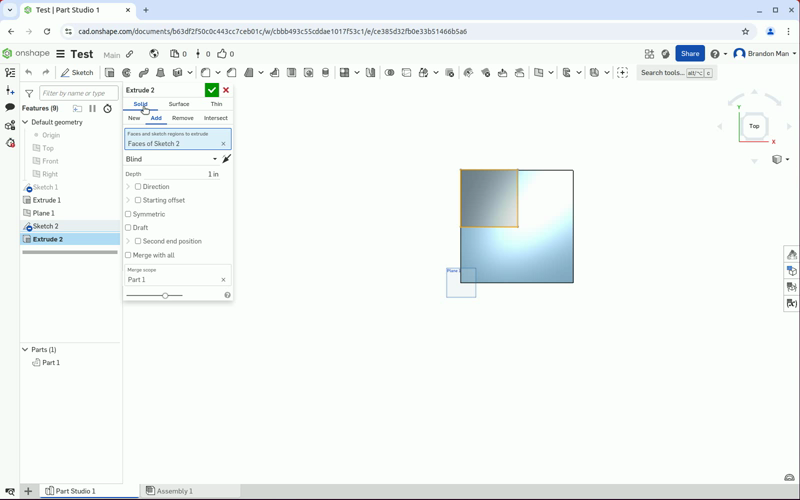
click(143, 106)
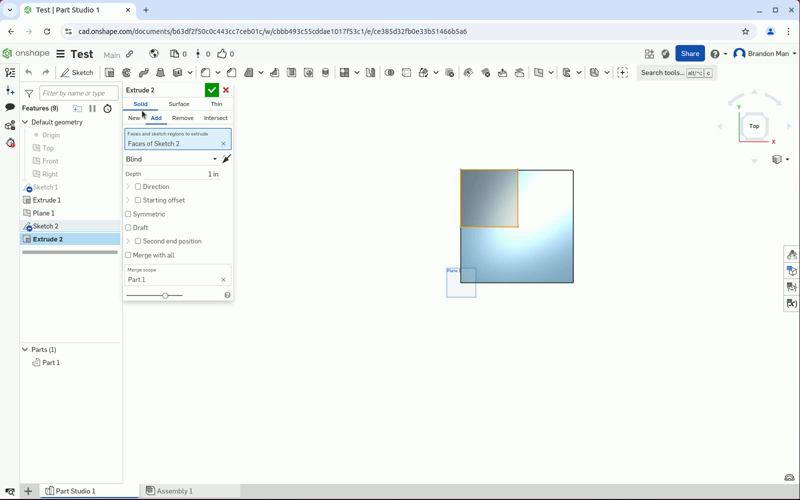
mouse_move(137, 120)
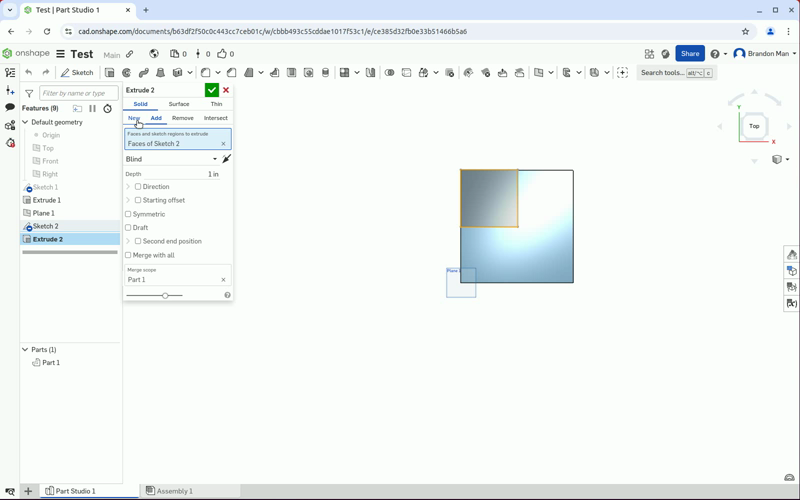
click(137, 120)
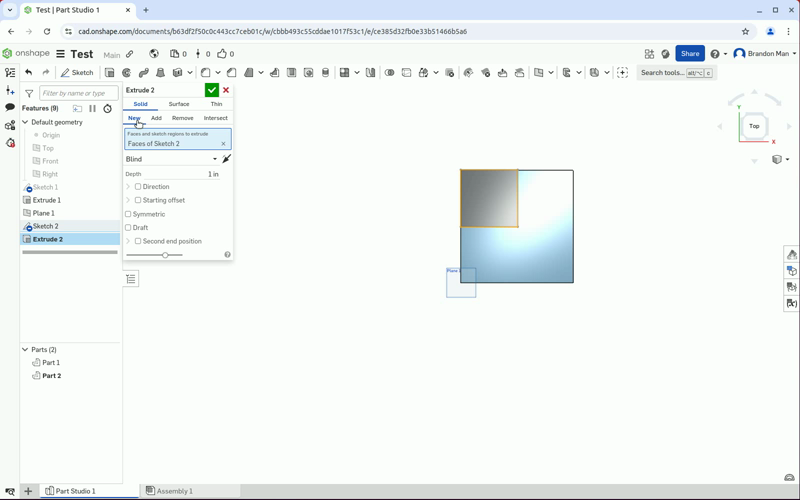
key(tab, 4)
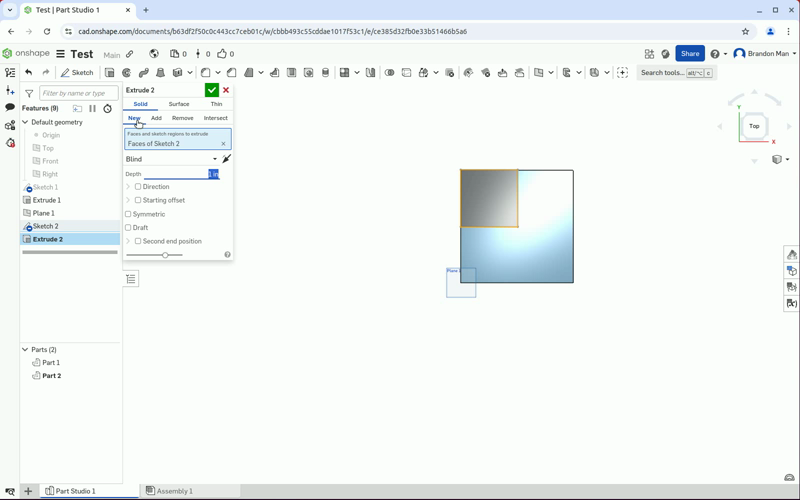
text(11.554)
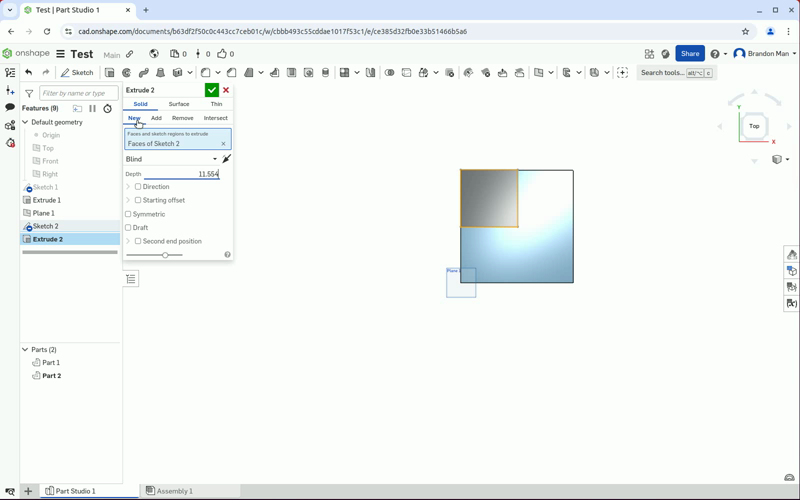
key(enter)
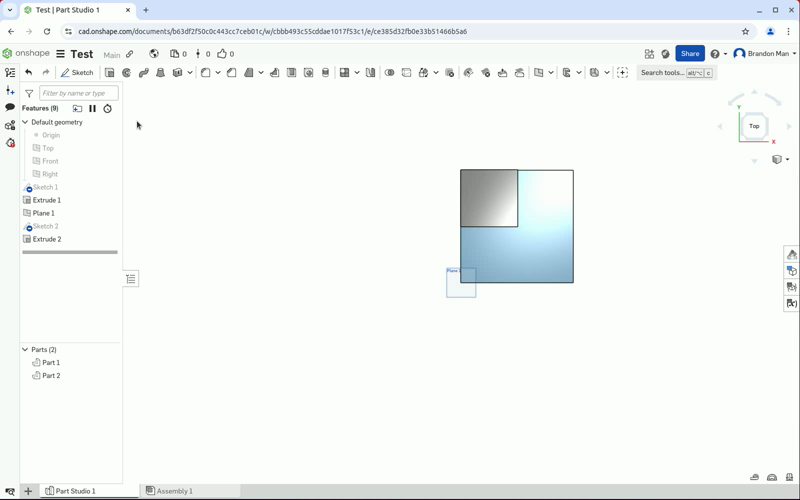
key(shift+h)
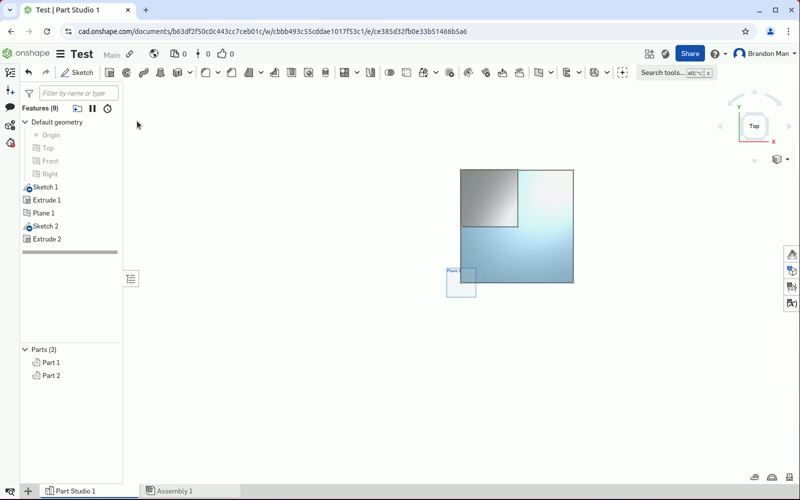
key(shift+h)
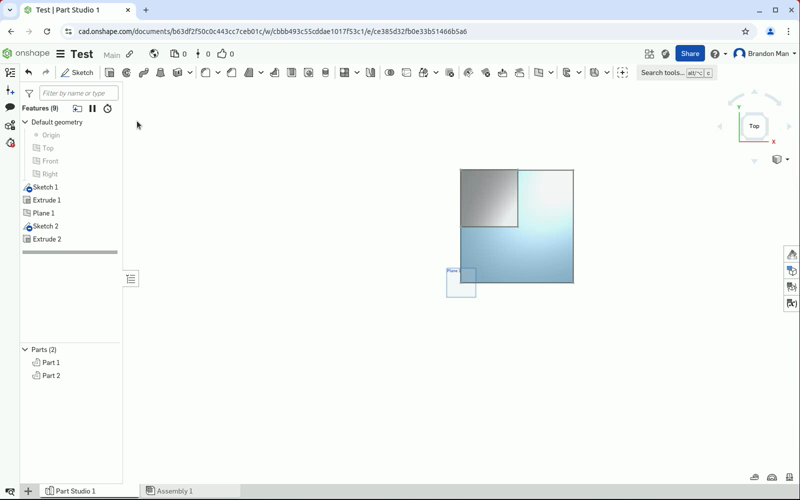
key(shift+7)
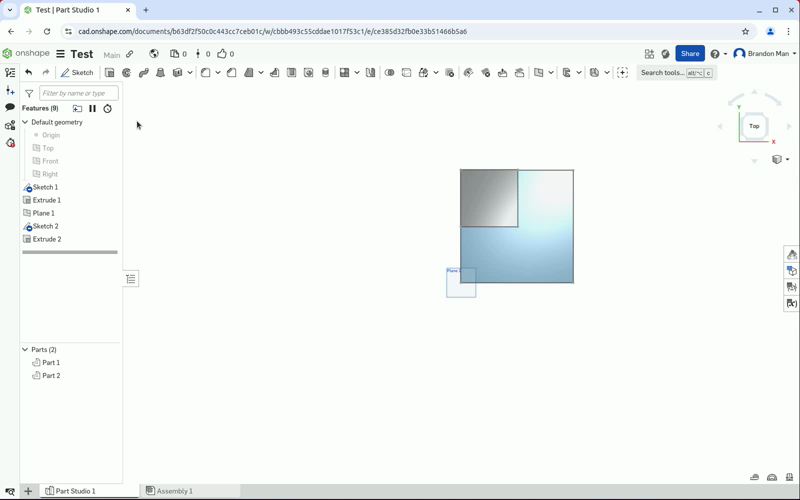
key(up, 3)
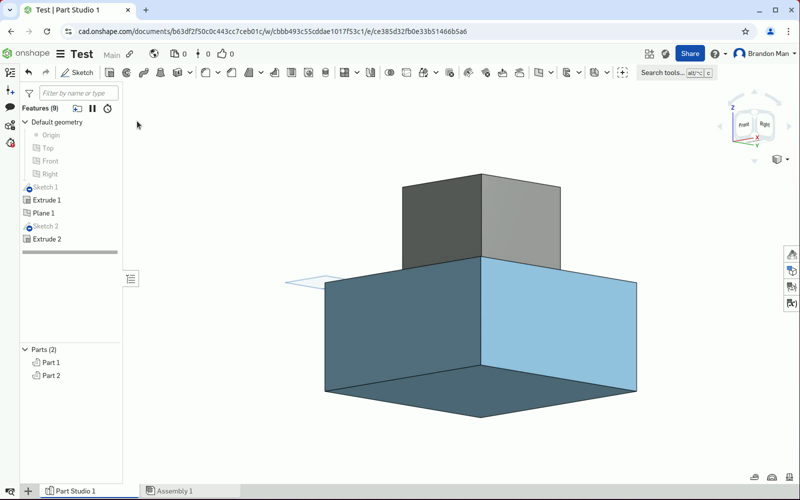
key(left, 3)
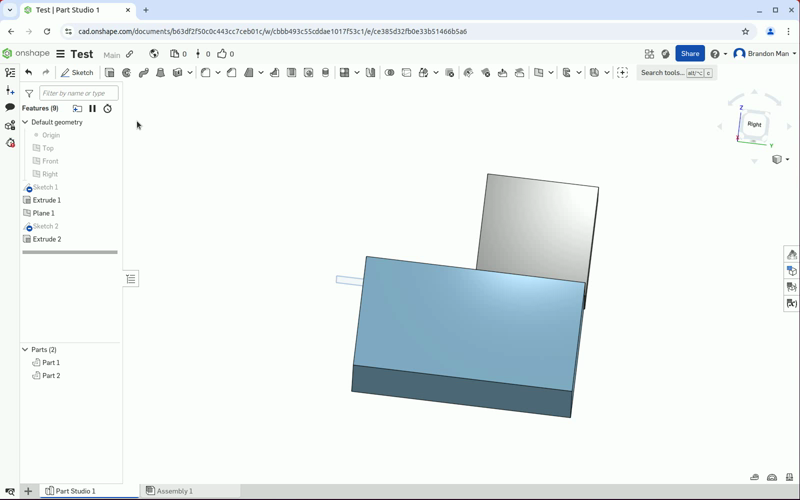
key(right, 3)
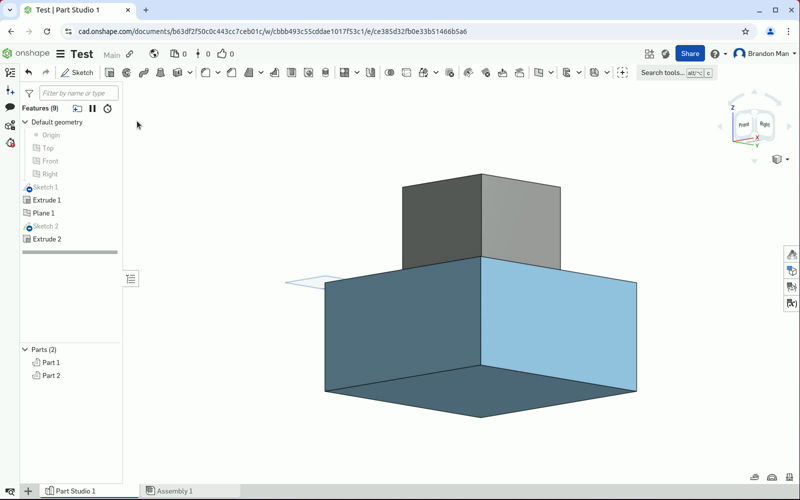
key(down, 3)
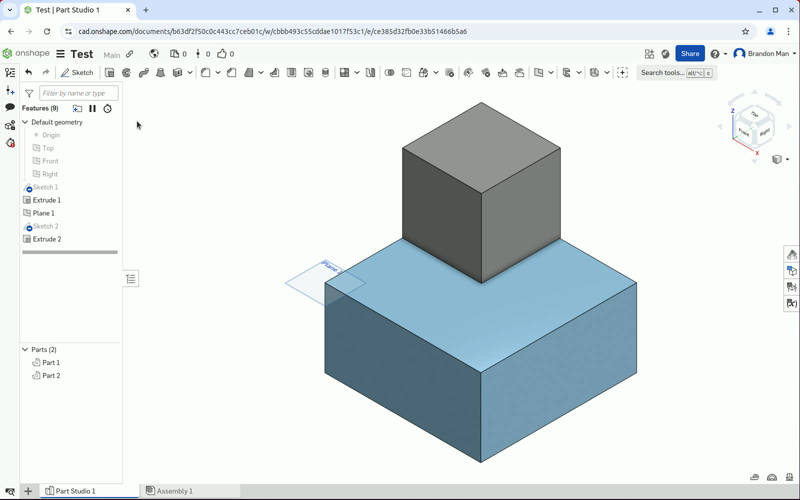
mouse_move(73, 189)
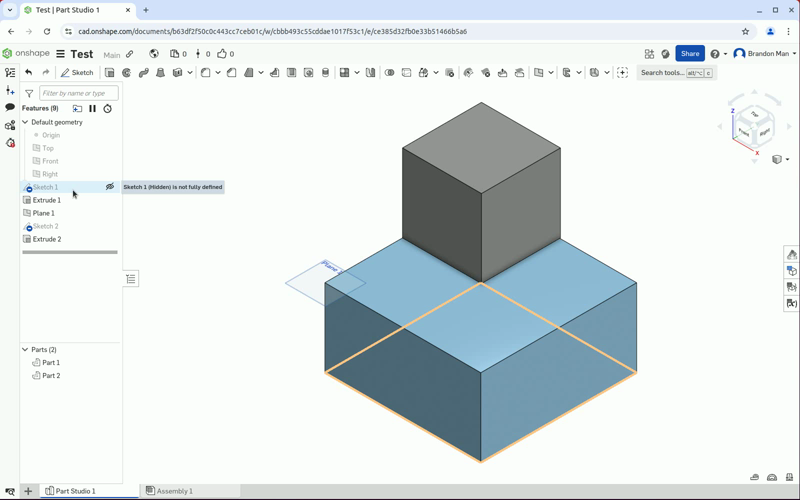
click(73, 189)